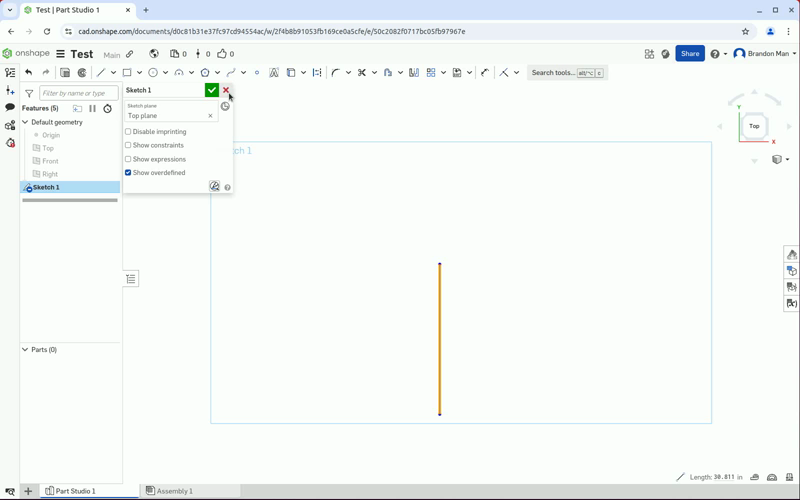
key(shift+h)
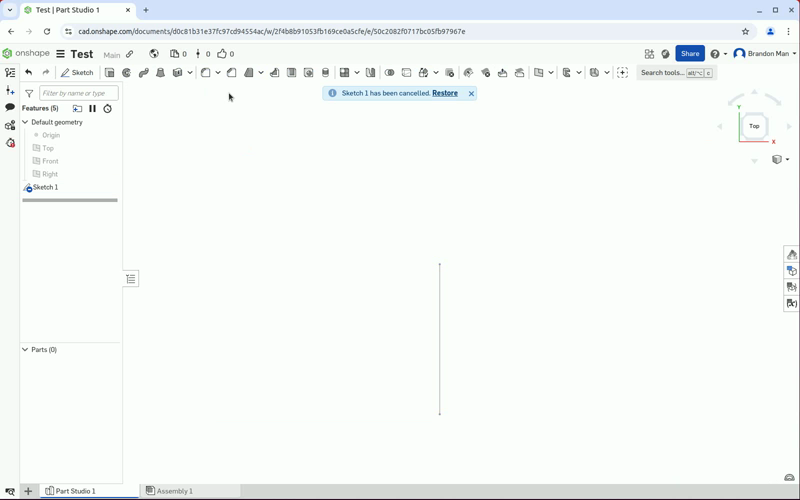
key(shift+s)
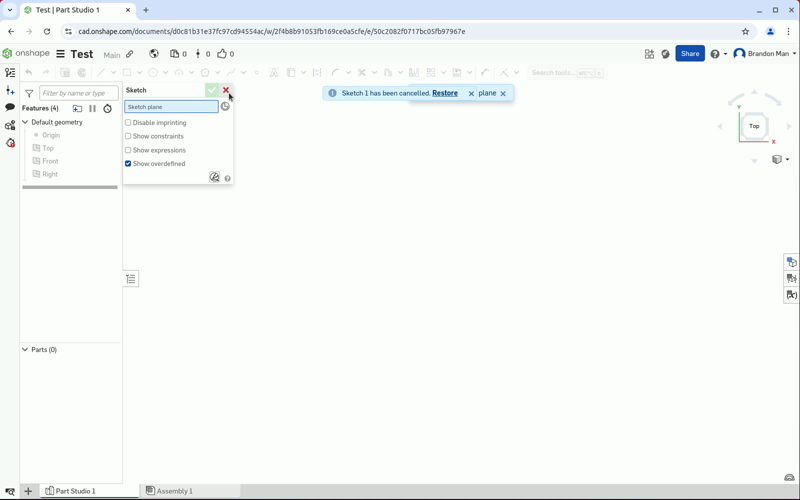
mouse_move(73, 150)
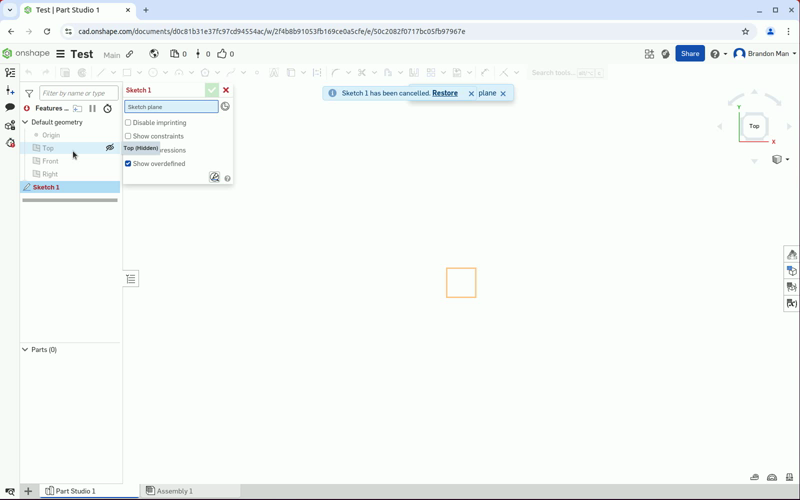
click(73, 150)
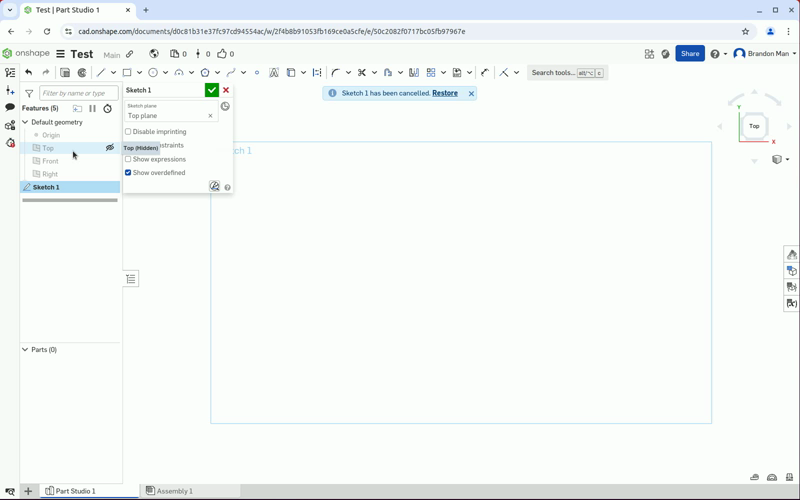
mouse_move(73, 352)
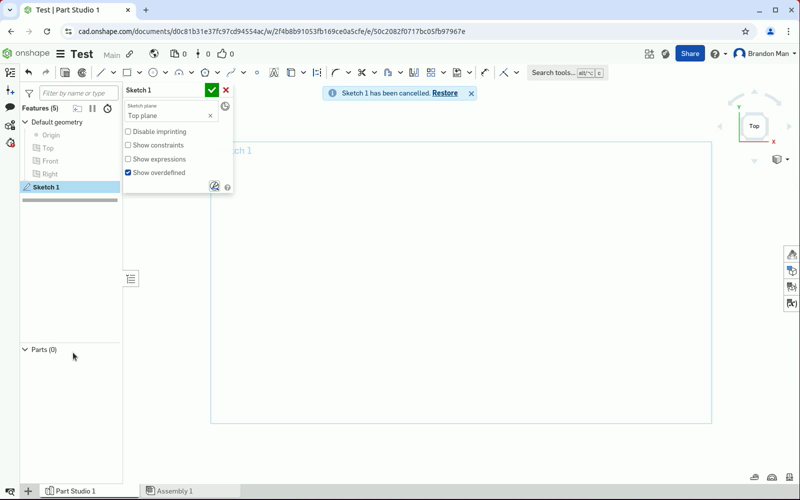
key(y)
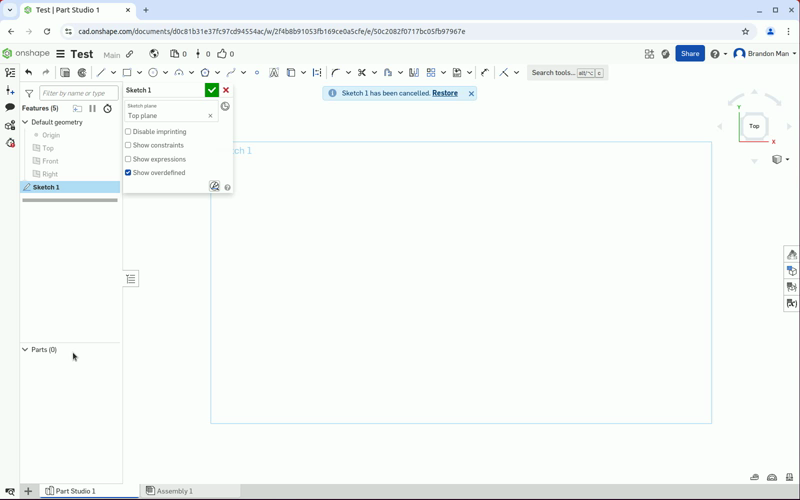
key(l)
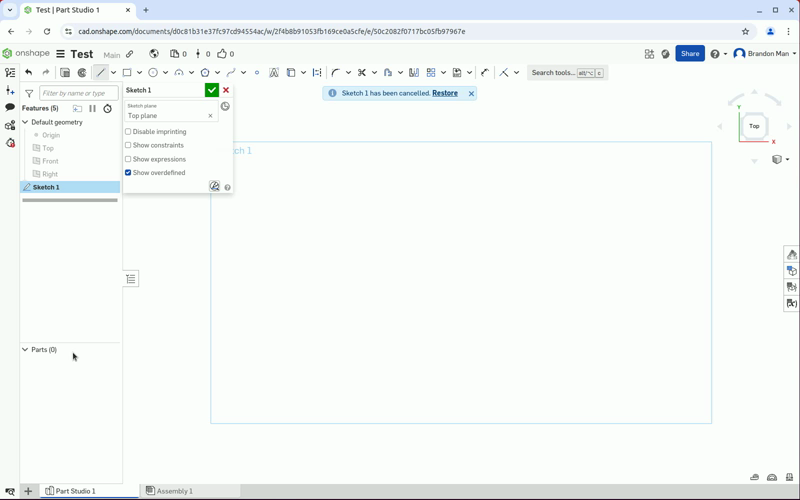
key_down(shift)
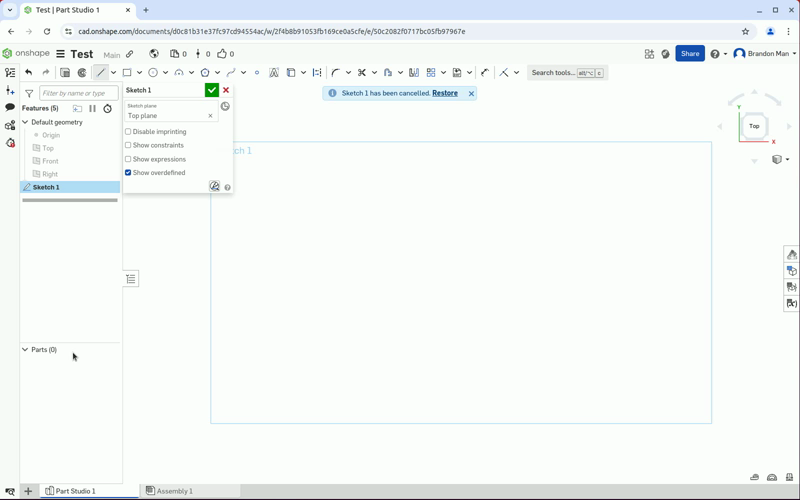
mouse_move(385, 320)
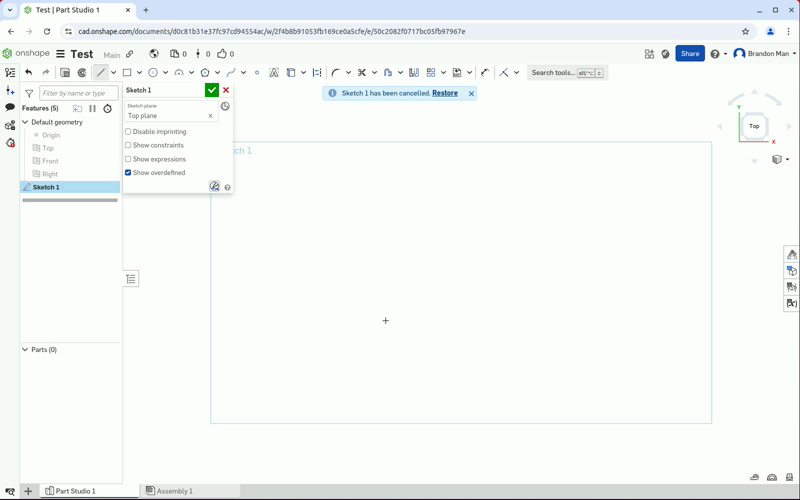
click(385, 320)
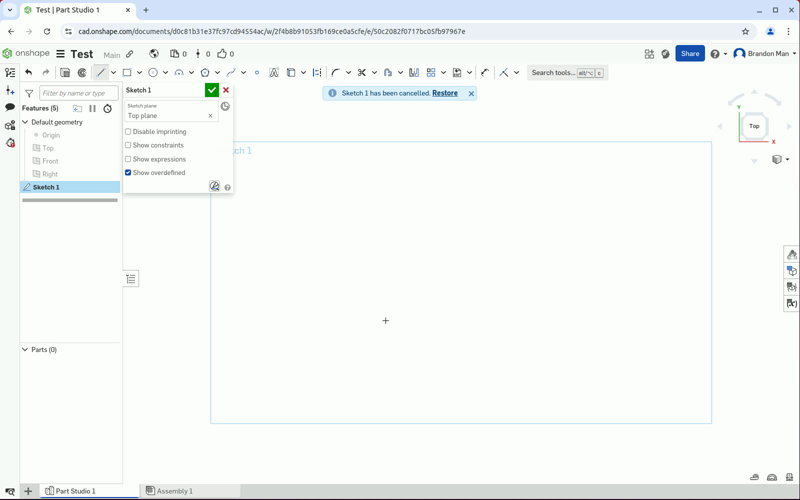
key_up(shift)
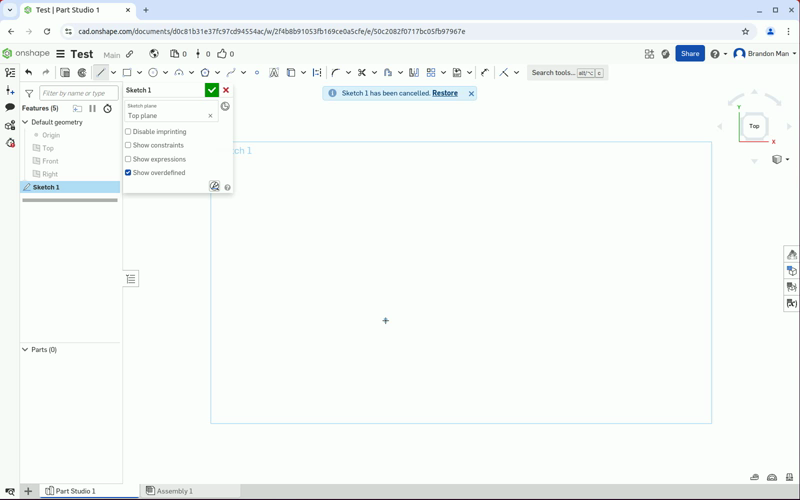
key_down(shift)
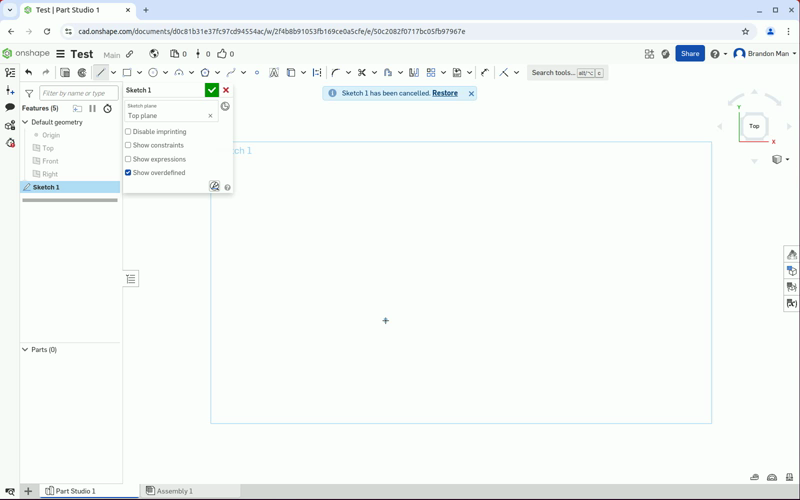
mouse_move(461, 320)
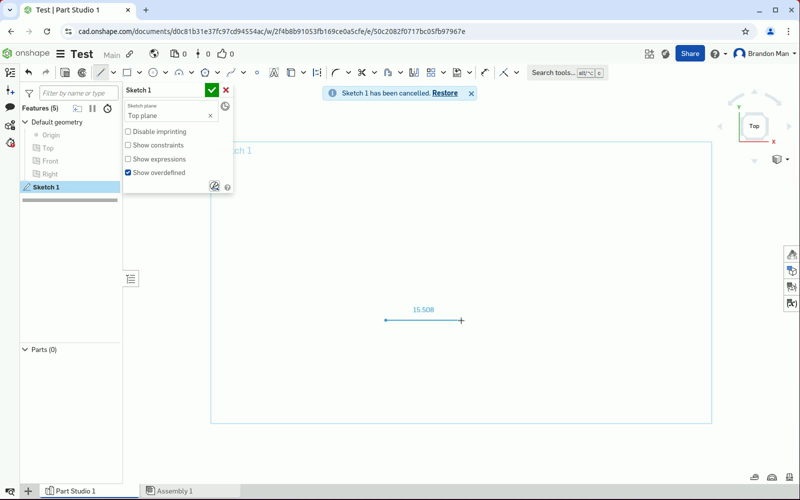
click(461, 320)
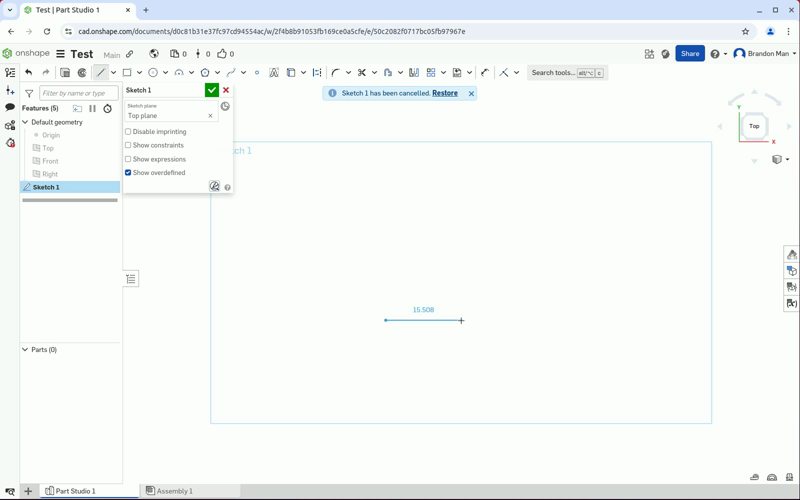
key_up(shift)
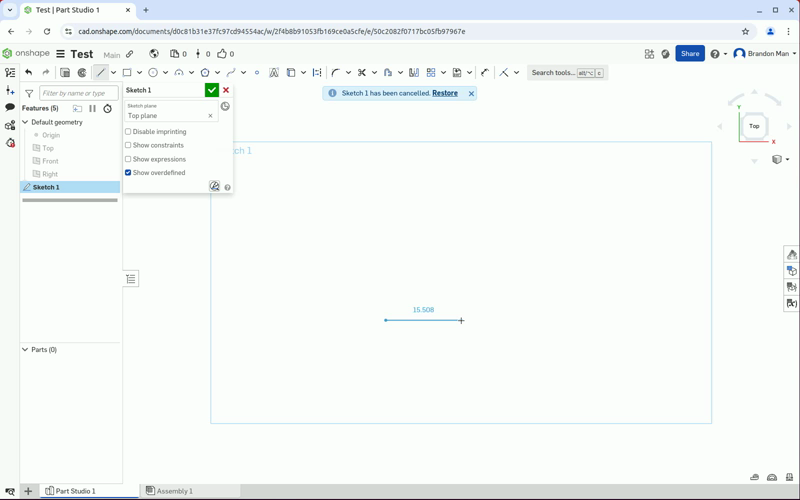
key_down(shift)
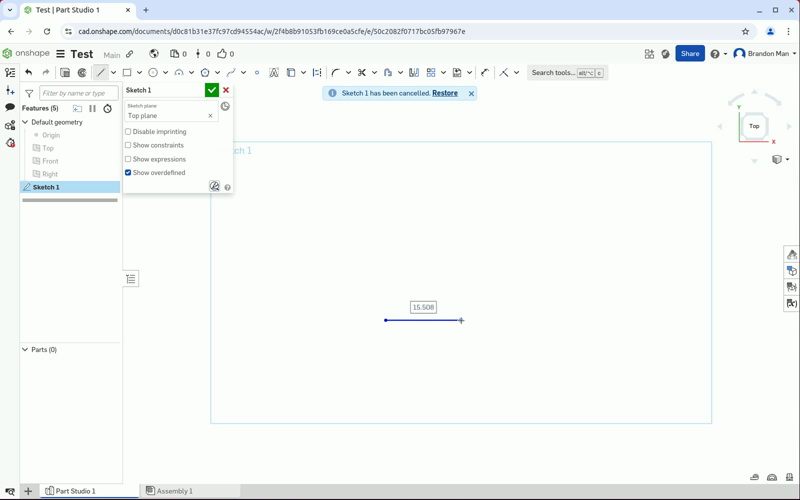
mouse_move(385, 282)
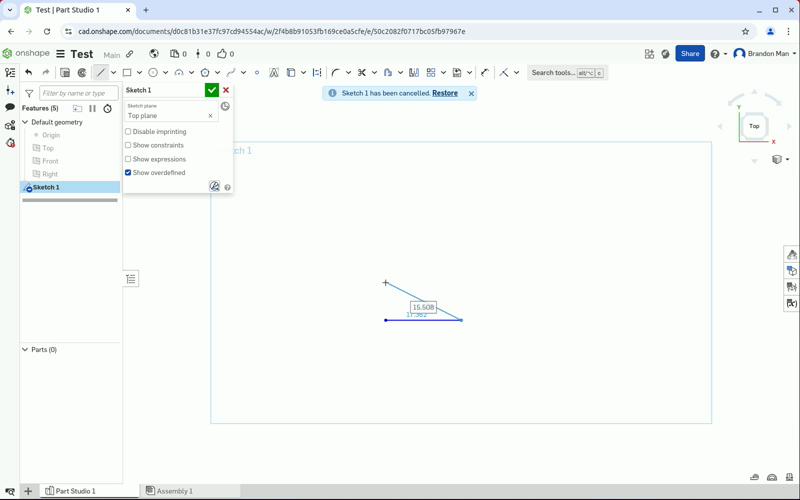
click(385, 282)
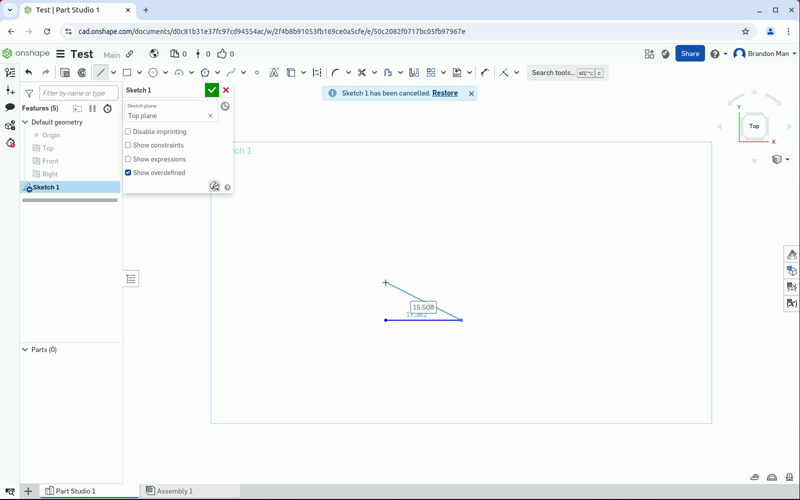
key_up(shift)
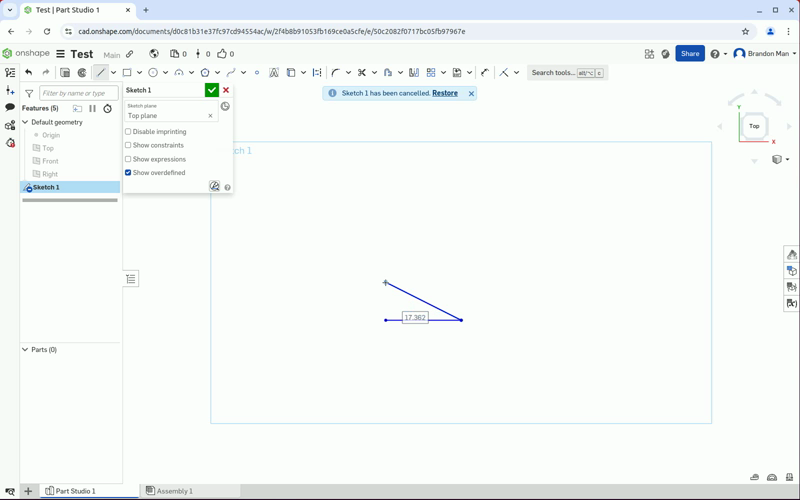
mouse_move(415, 282)
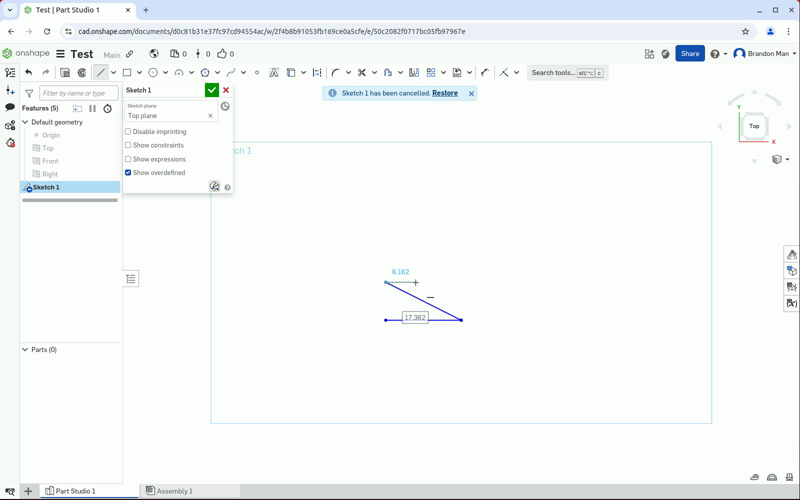
key_down(shift)
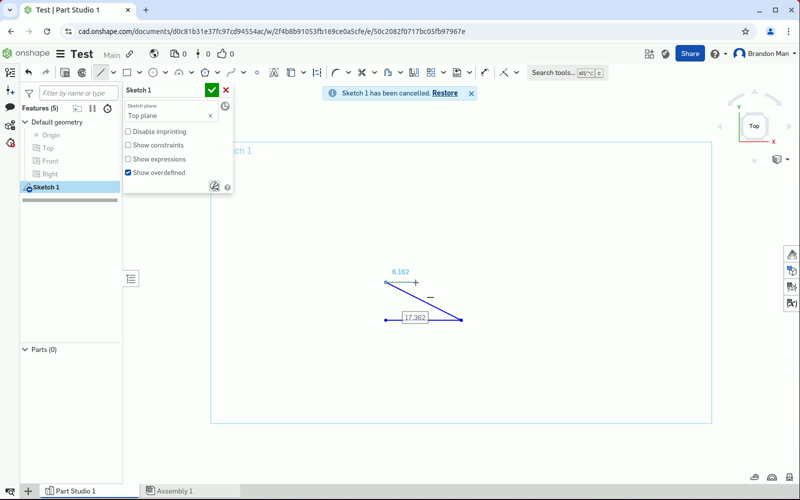
mouse_move(385, 320)
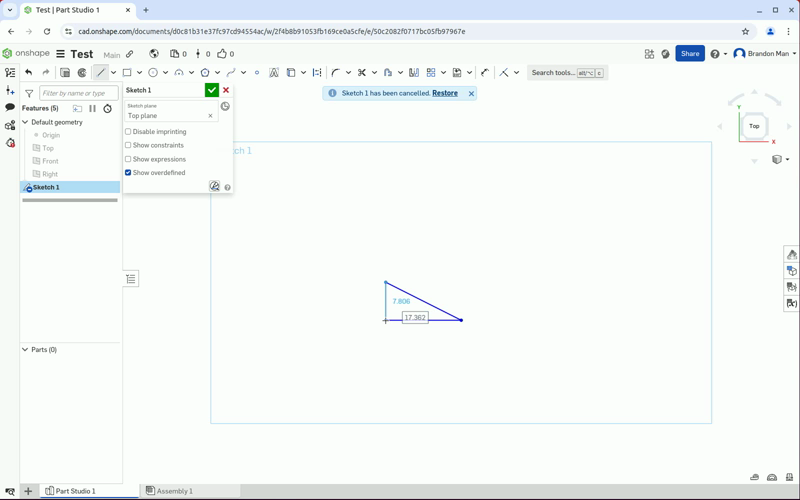
key_up(shift)
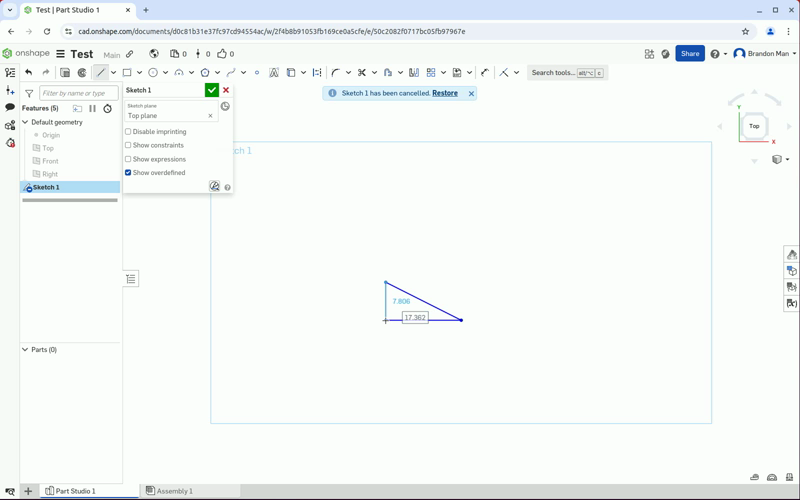
click(385, 320)
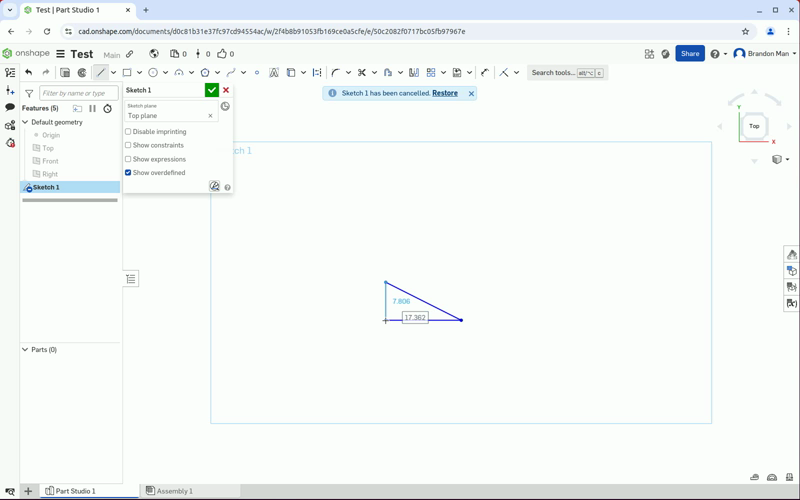
key(esc)
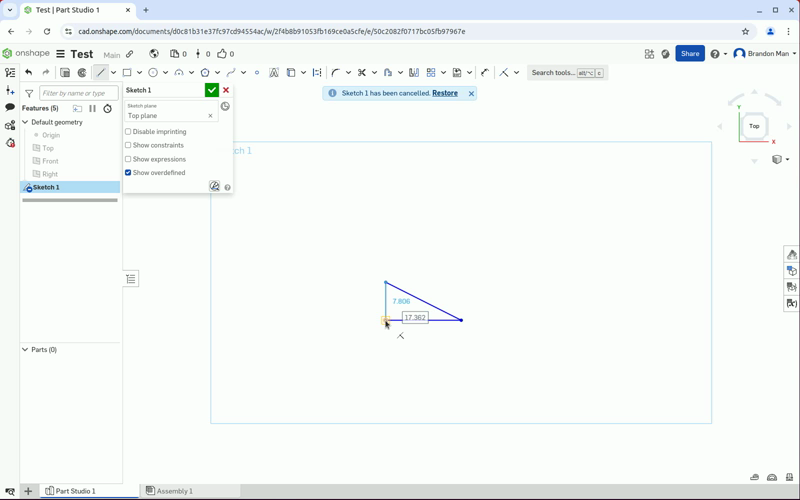
mouse_move(422, 317)
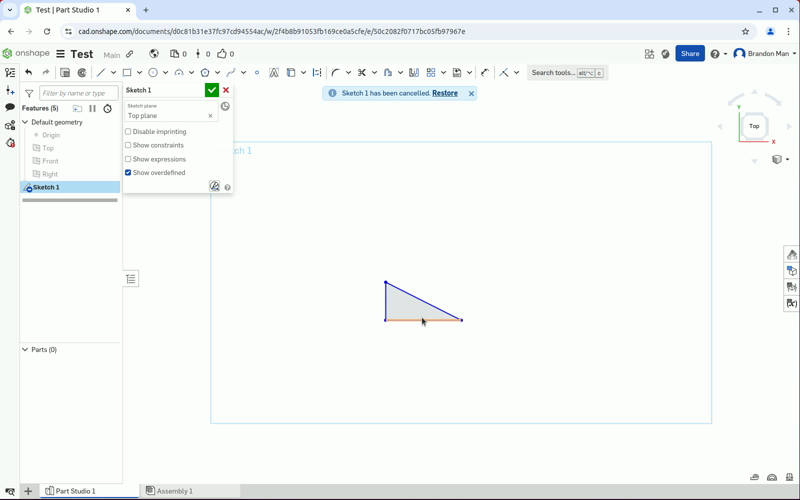
scroll(6)
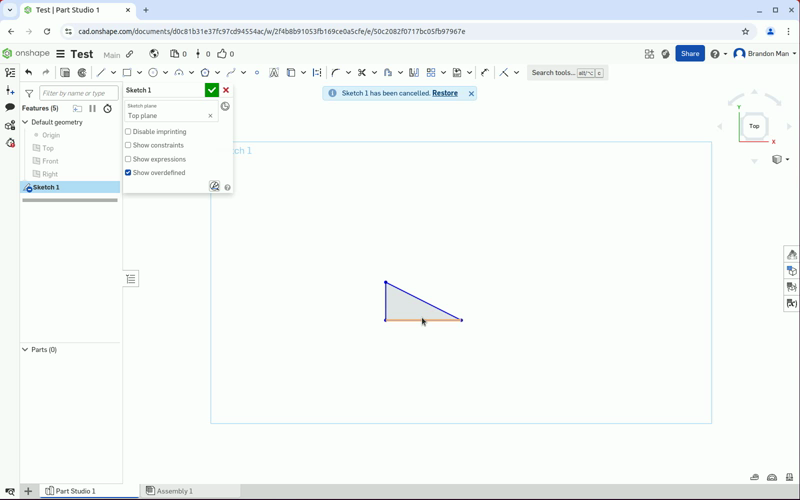
scroll(6)
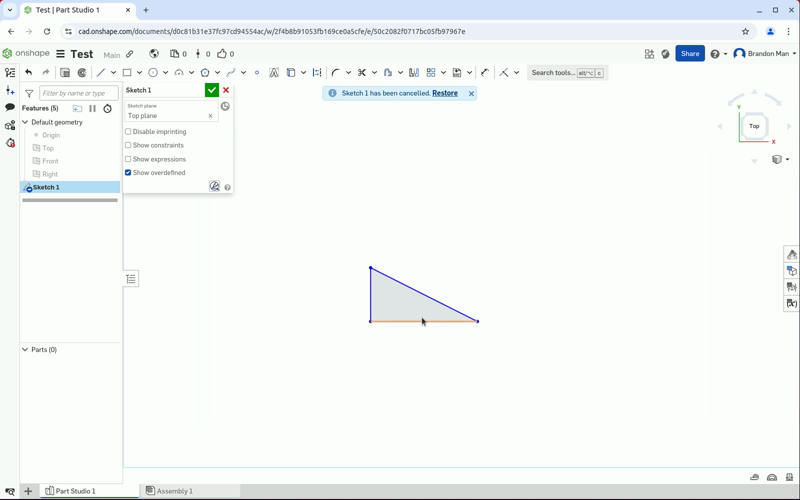
scroll(6)
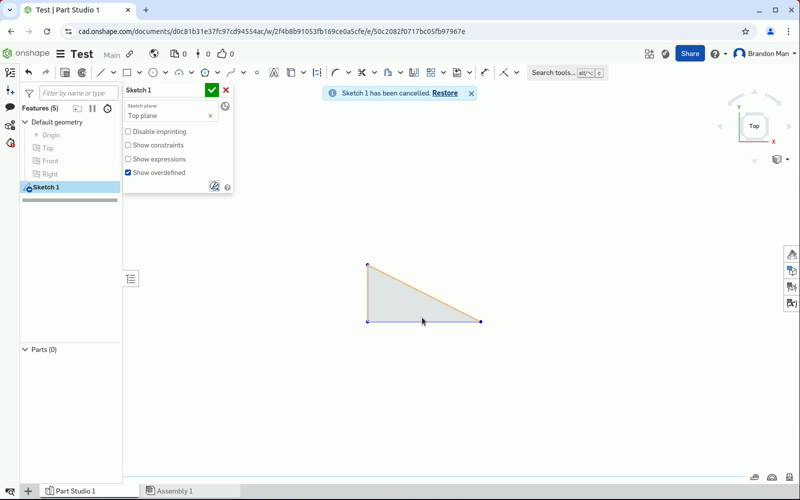
scroll(6)
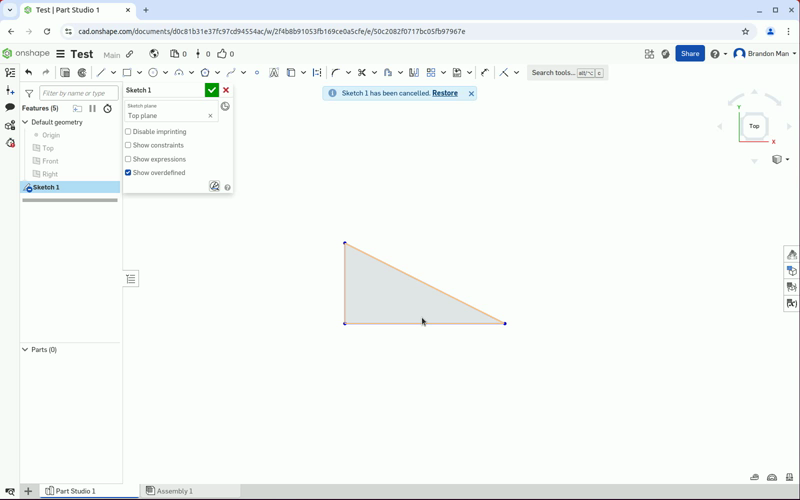
scroll(6)
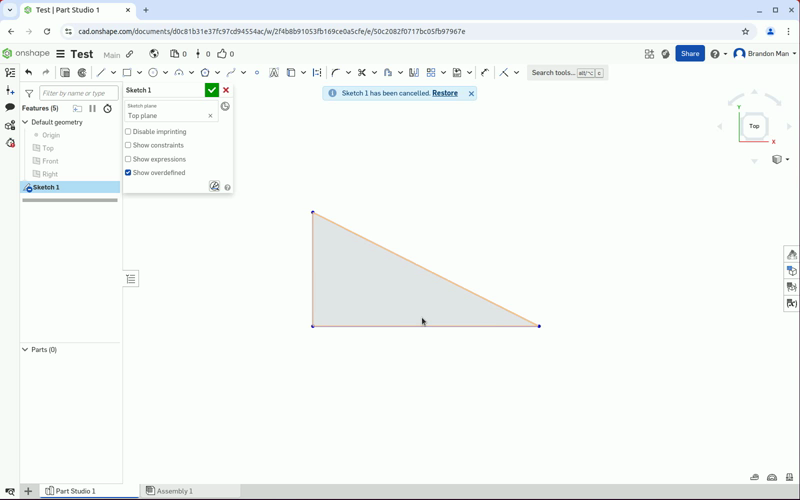
scroll(6)
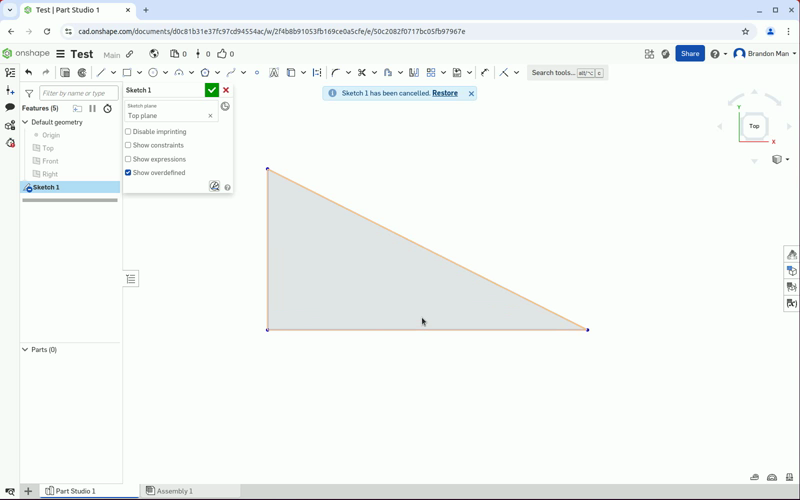
scroll(6)
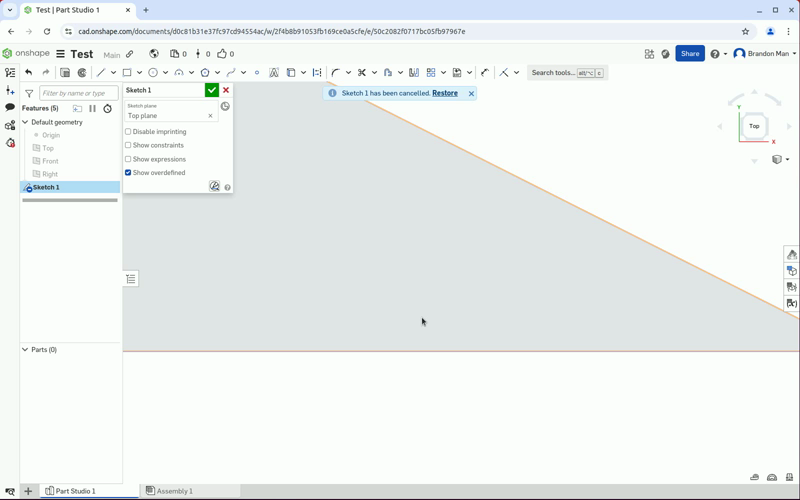
click(422, 317)
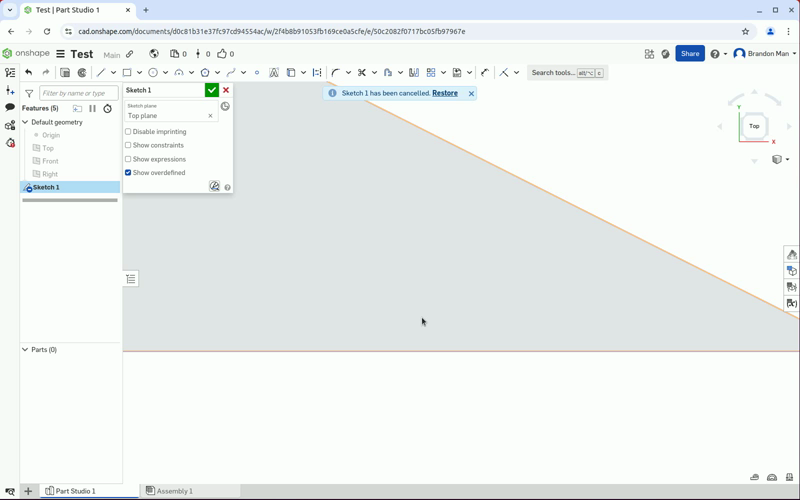
scroll(-6)
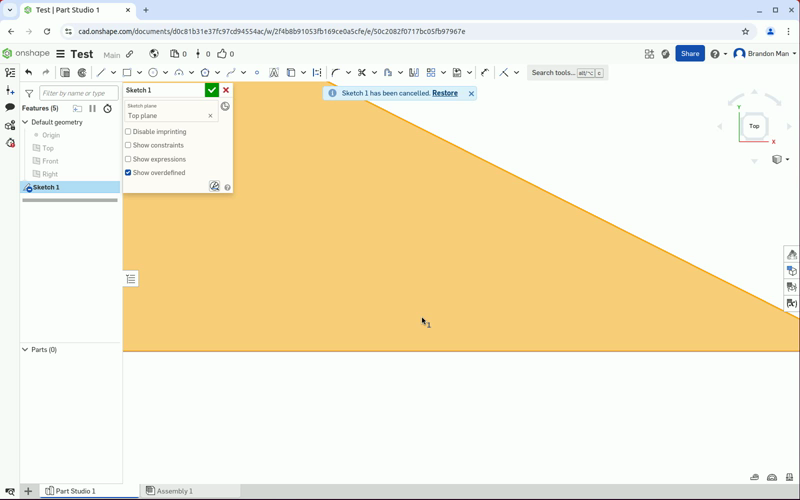
scroll(-6)
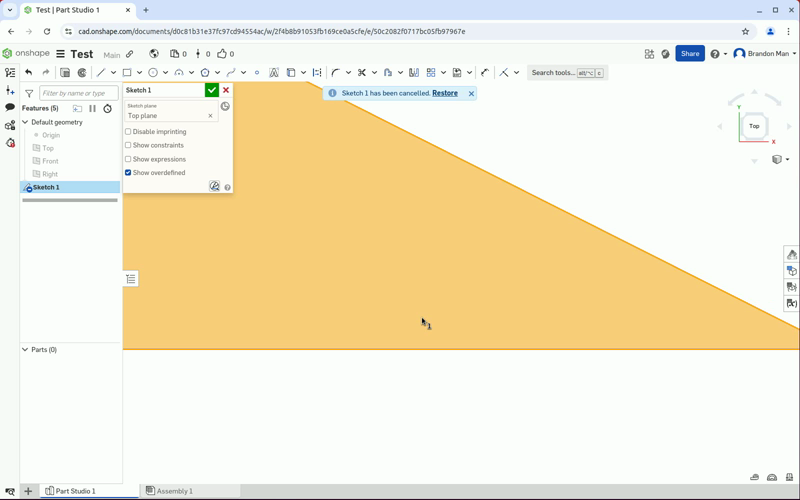
scroll(-6)
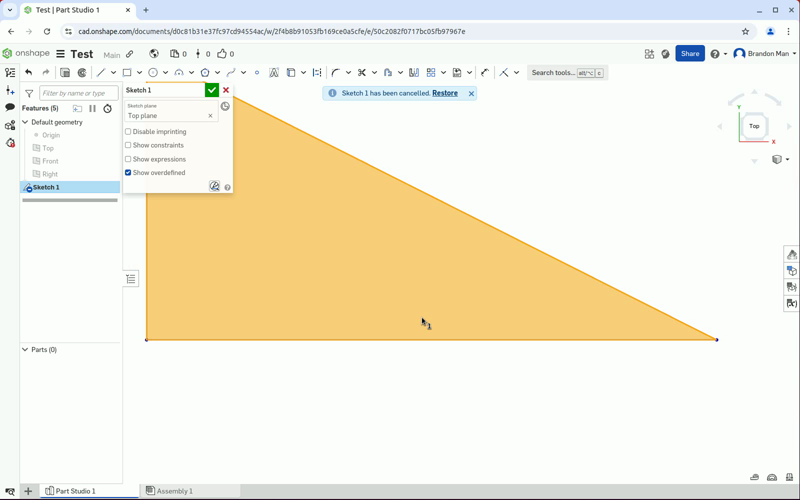
scroll(-6)
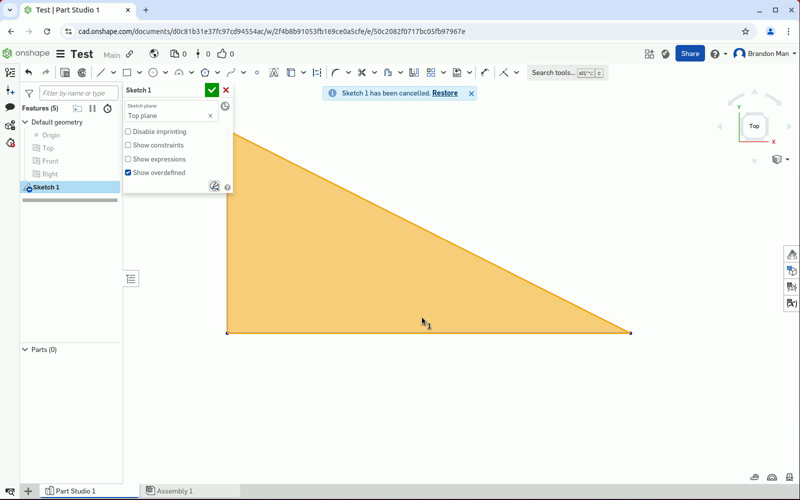
scroll(-6)
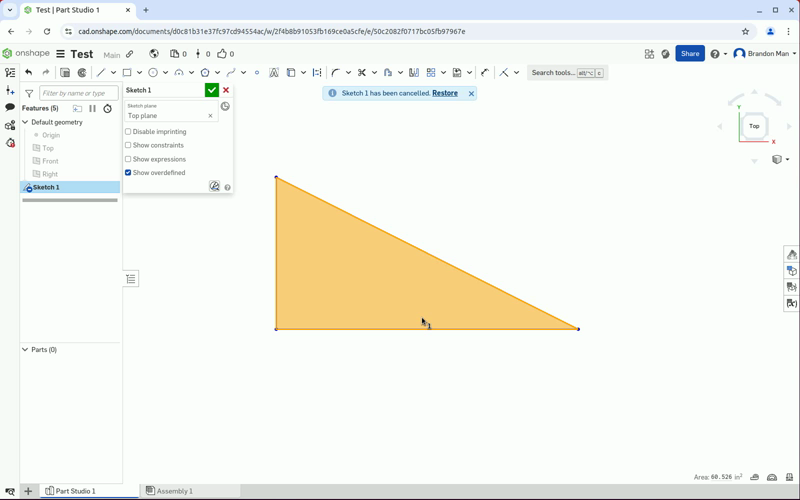
scroll(-6)
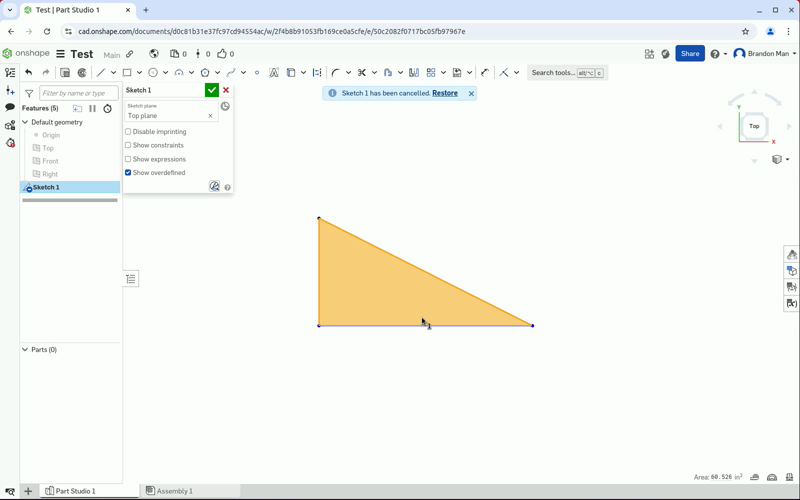
scroll(-6)
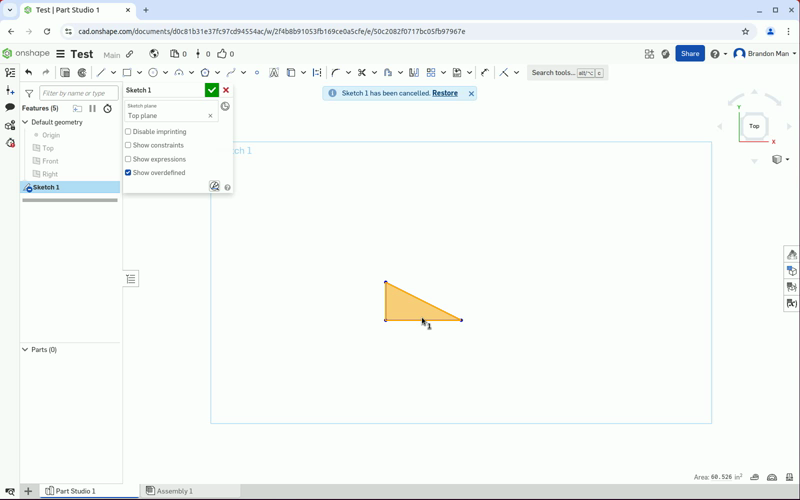
mouse_move(73, 352)
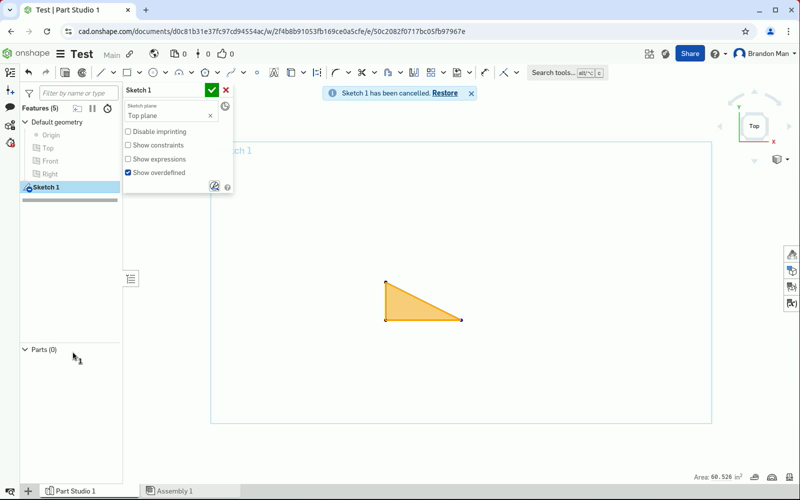
key(shift+y)
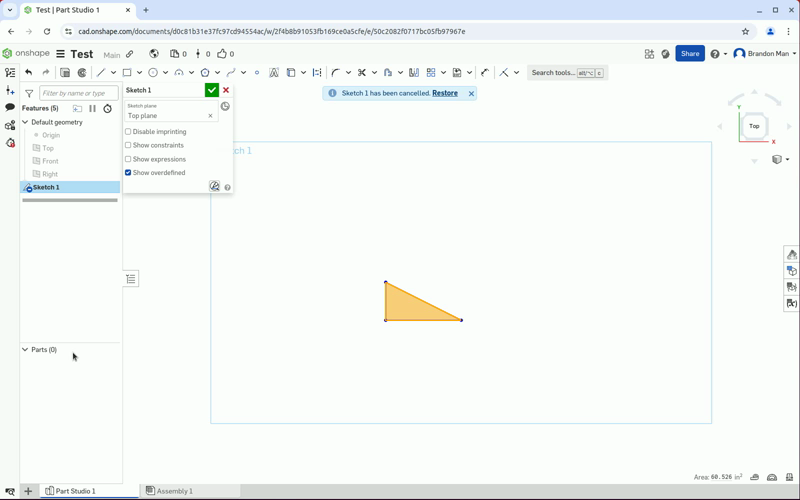
key(shift+e)
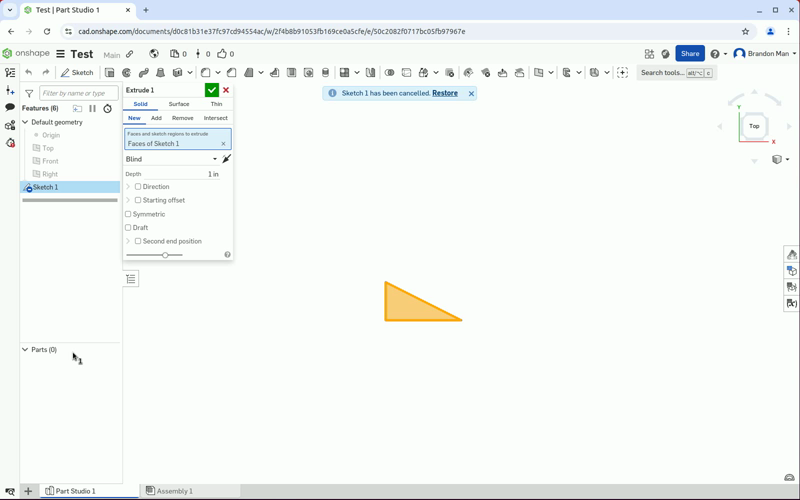
mouse_move(143, 106)
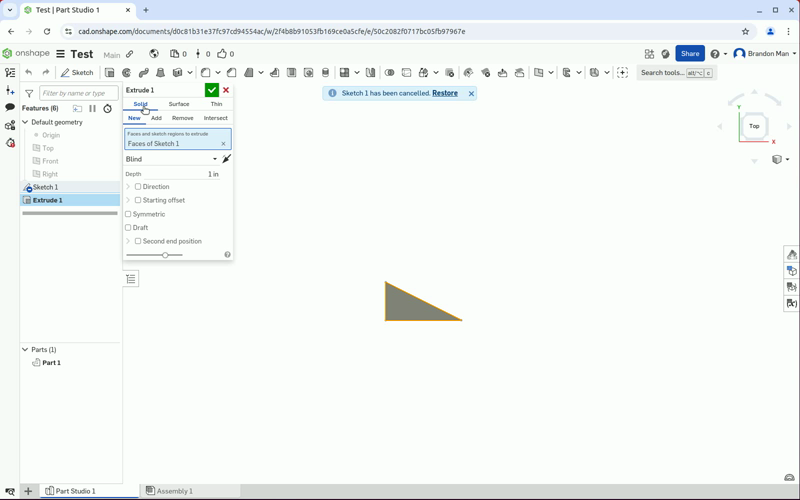
click(143, 106)
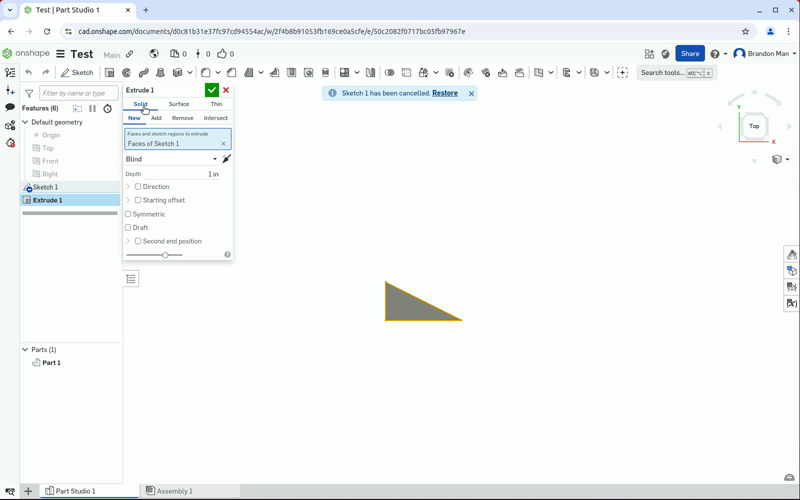
mouse_move(137, 120)
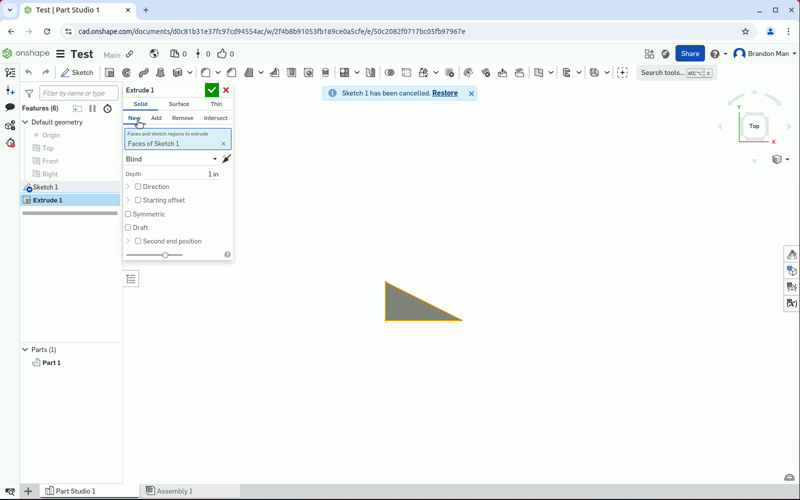
click(137, 120)
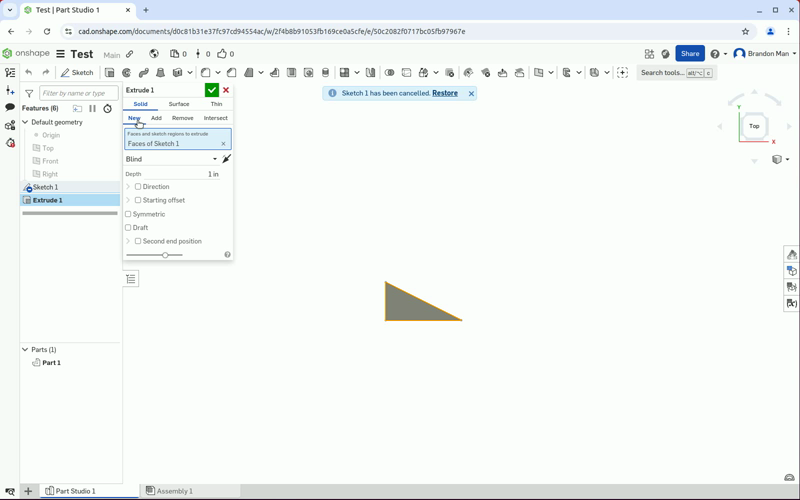
key(tab, 4)
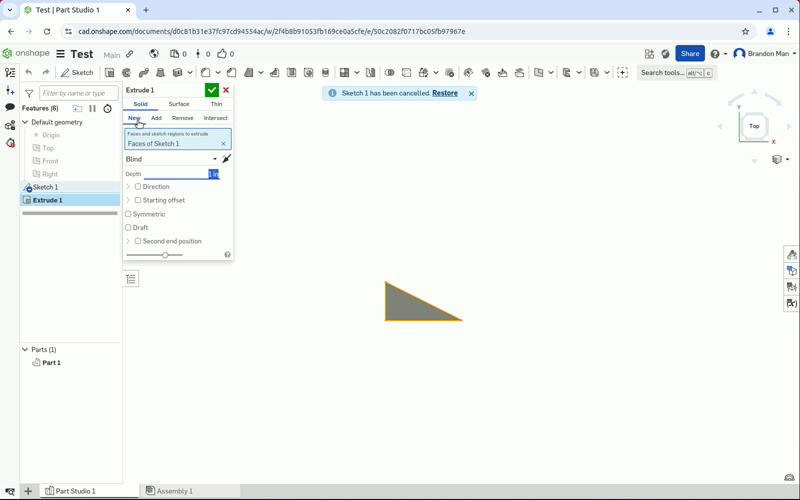
text(7.703)
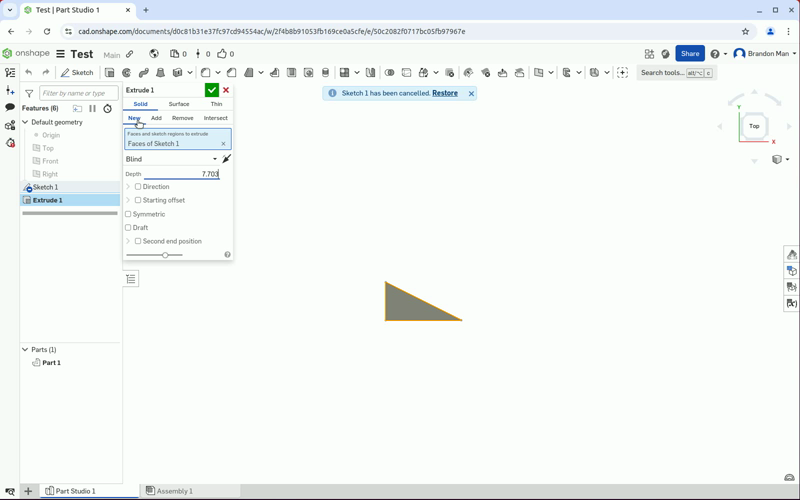
key(enter)
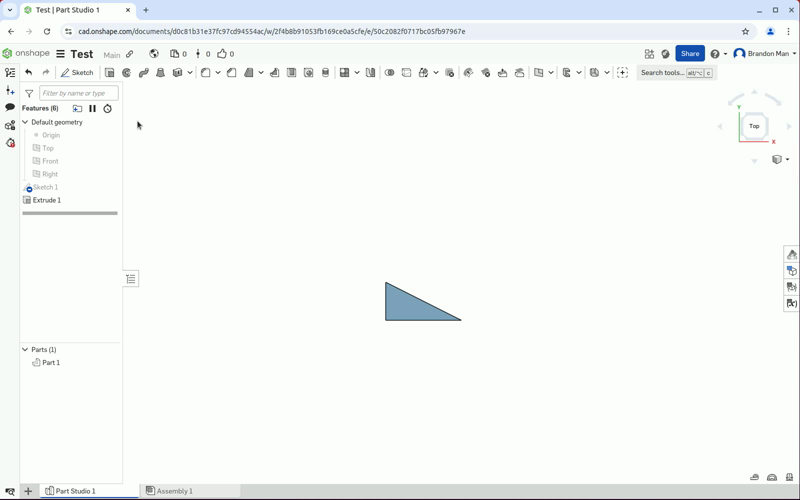
key(shift+h)
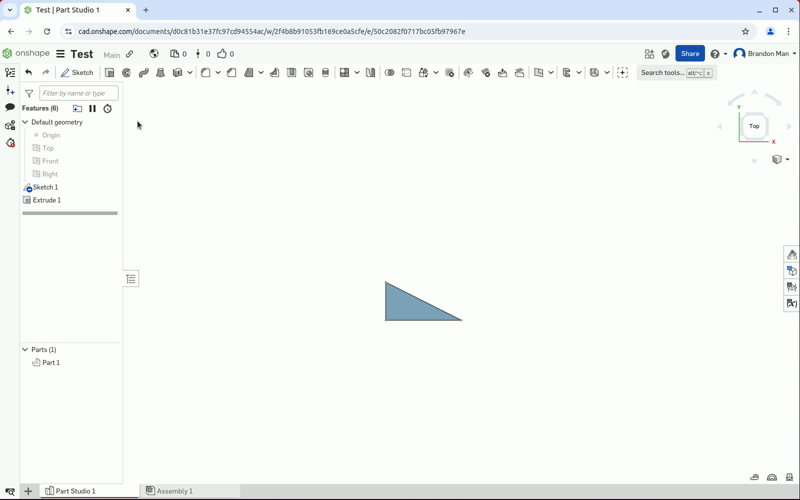
key(shift+h)
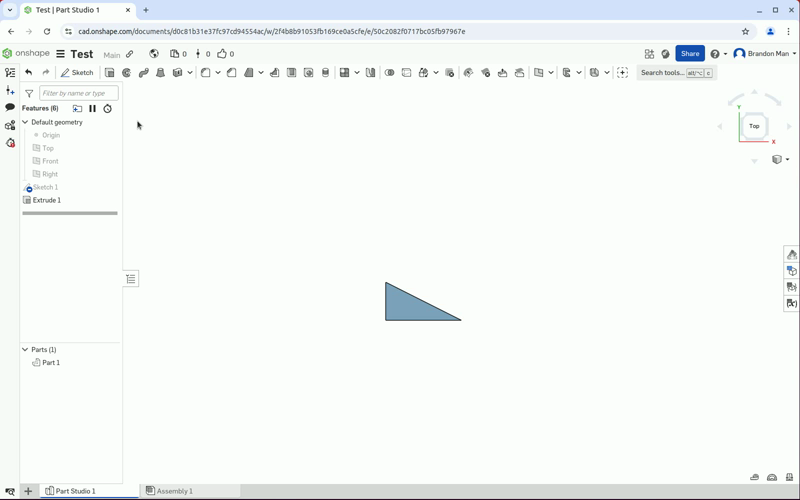
mouse_move(73, 189)
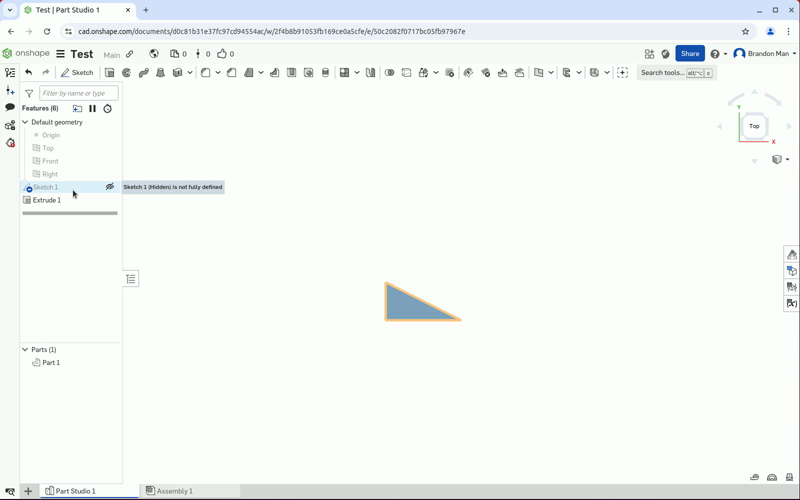
click(73, 189)
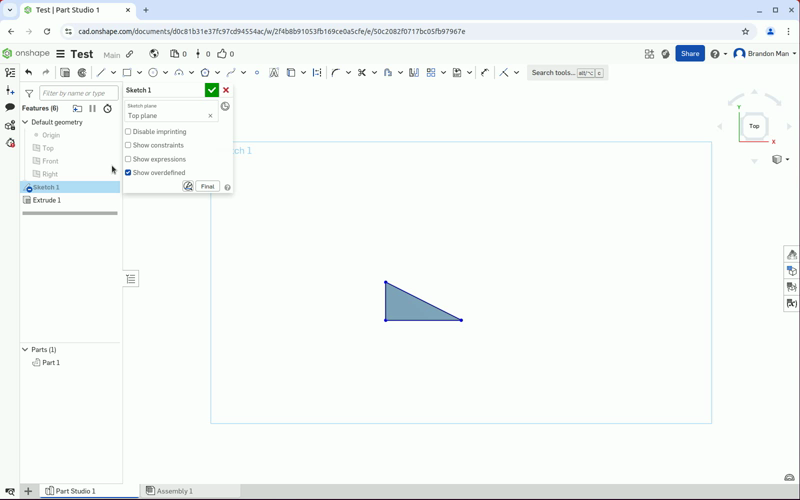
mouse_move(229, 92)
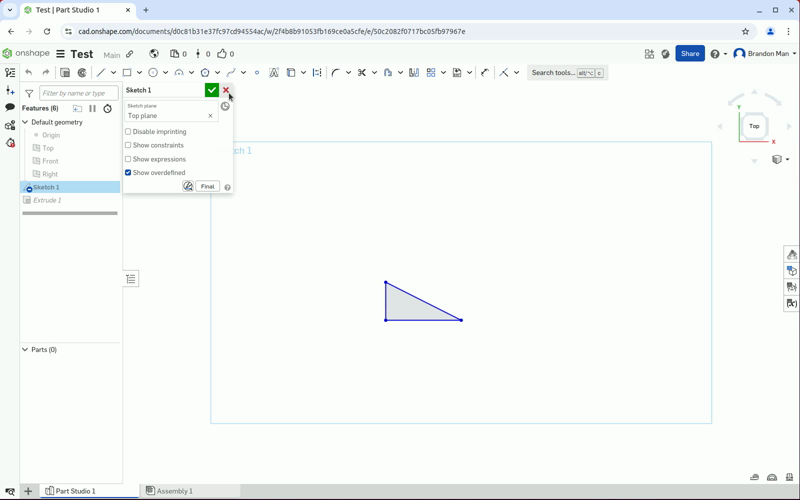
click(229, 92)
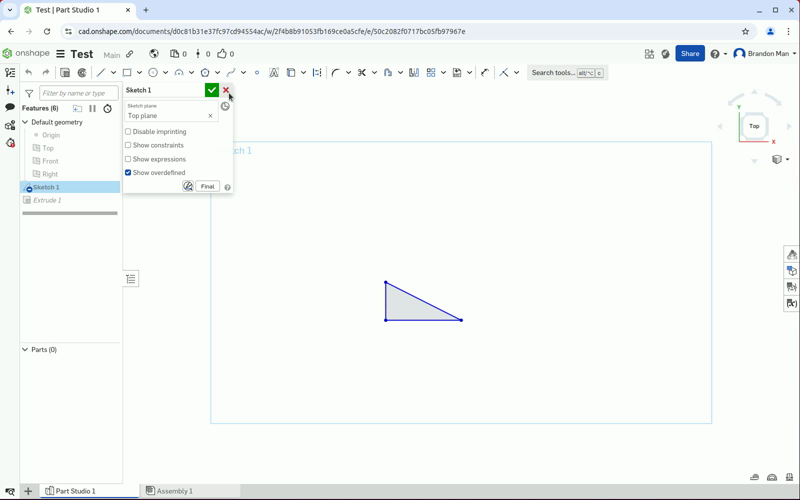
key(shift+s)
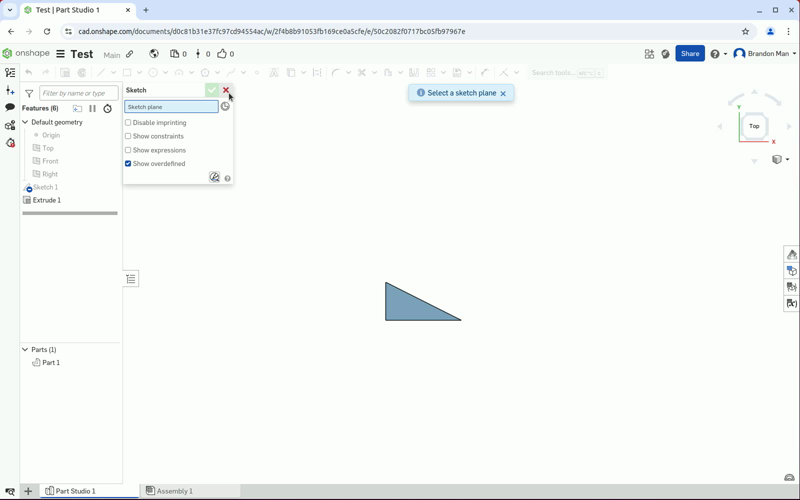
mouse_move(73, 150)
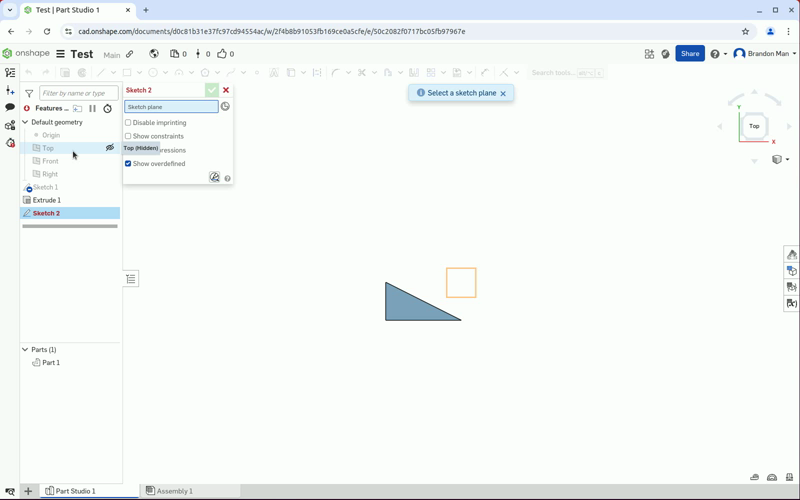
click(73, 150)
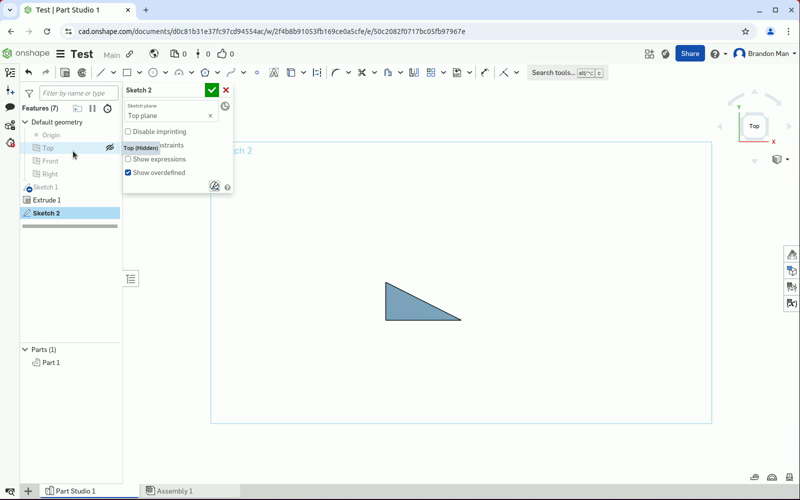
mouse_move(73, 352)
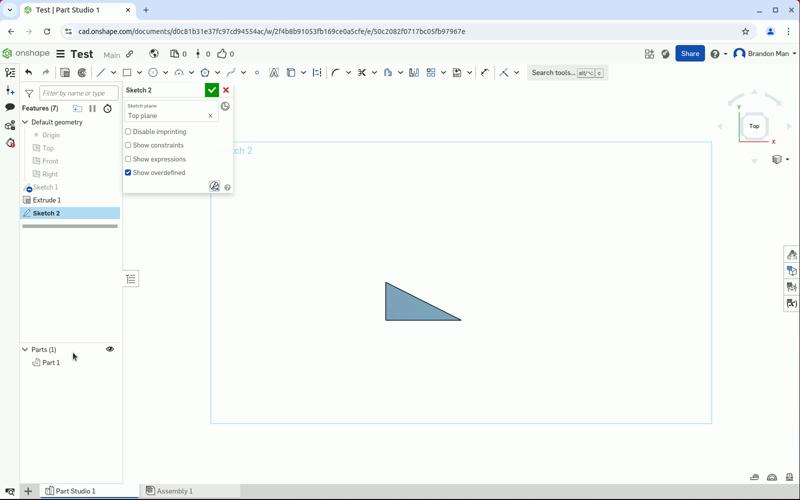
key(y)
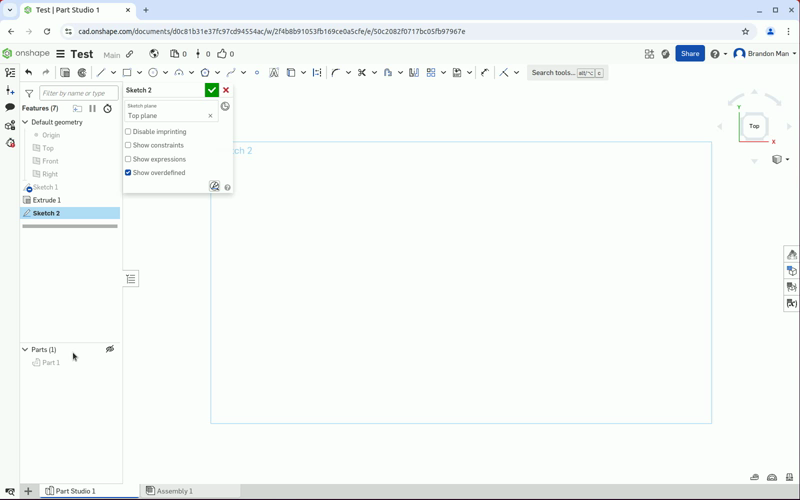
key(l)
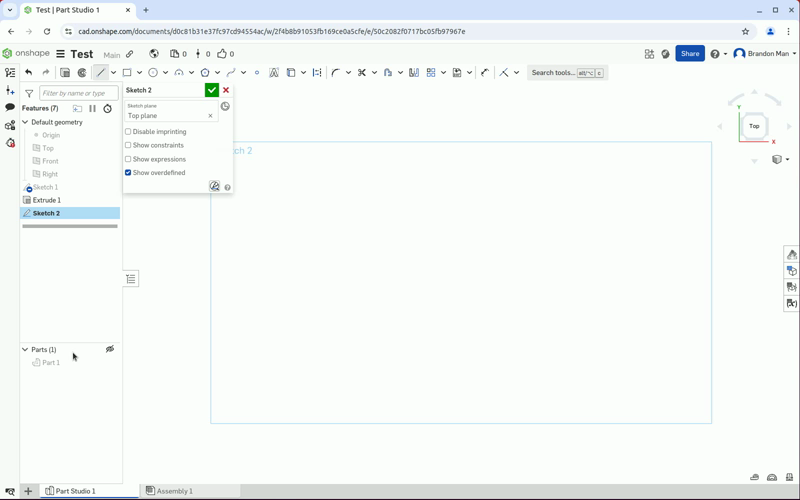
key_down(shift)
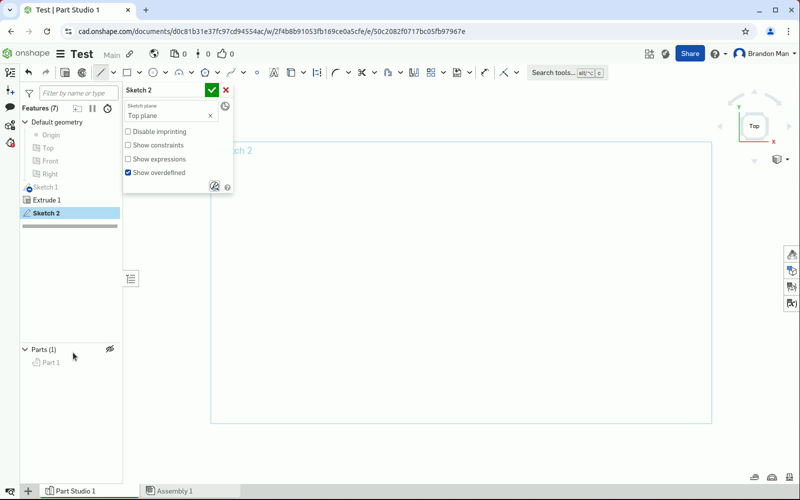
mouse_move(348, 357)
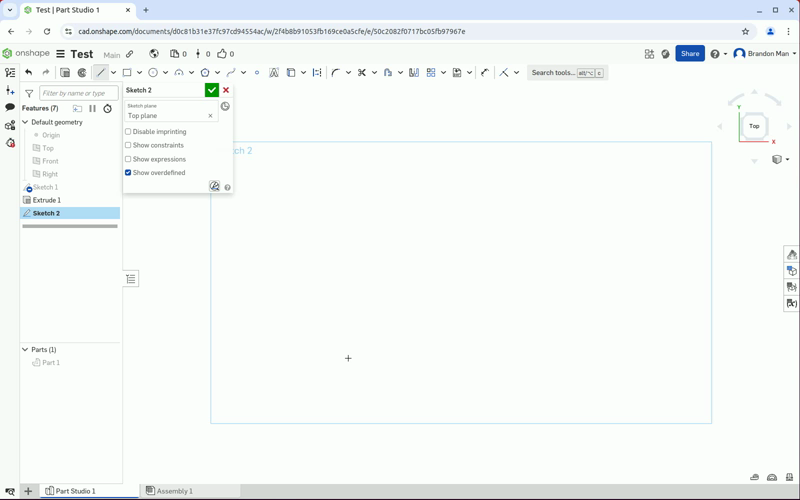
click(348, 357)
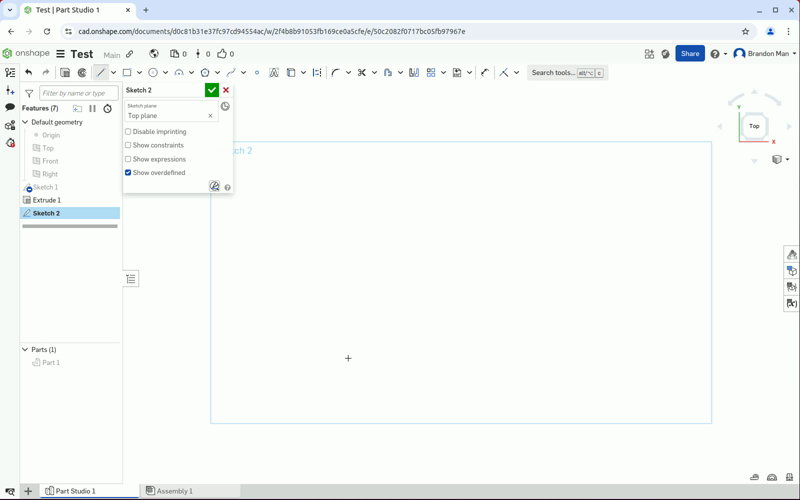
key_up(shift)
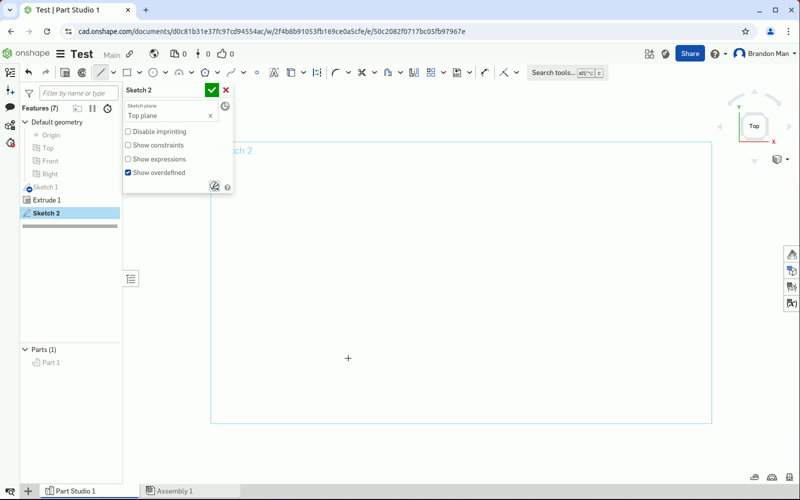
key_down(shift)
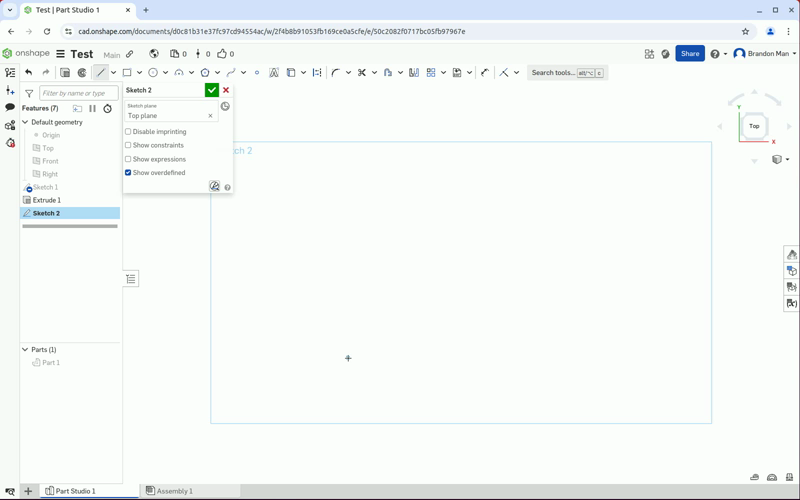
mouse_move(572, 357)
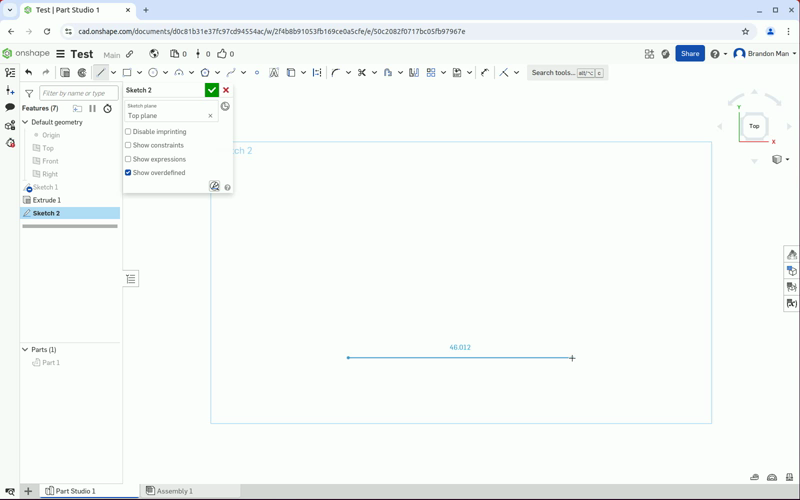
click(572, 357)
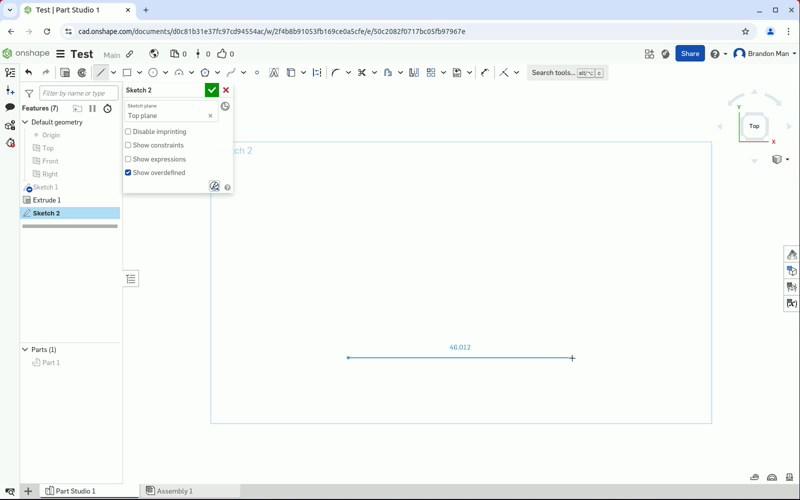
key_up(shift)
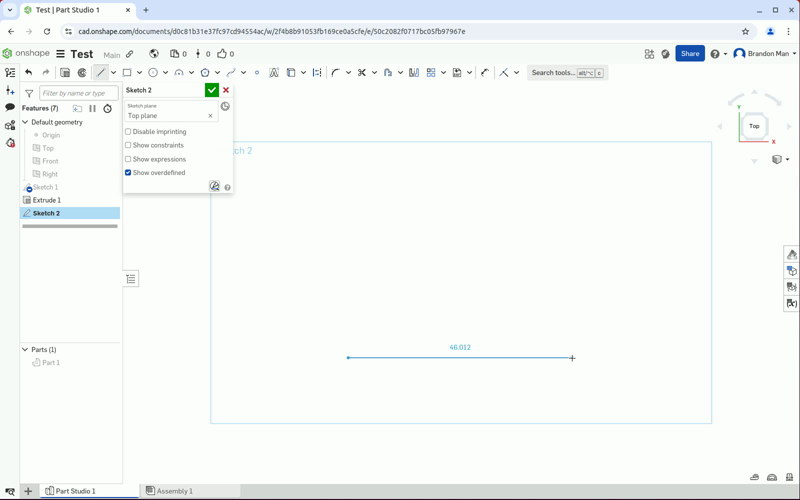
key_down(shift)
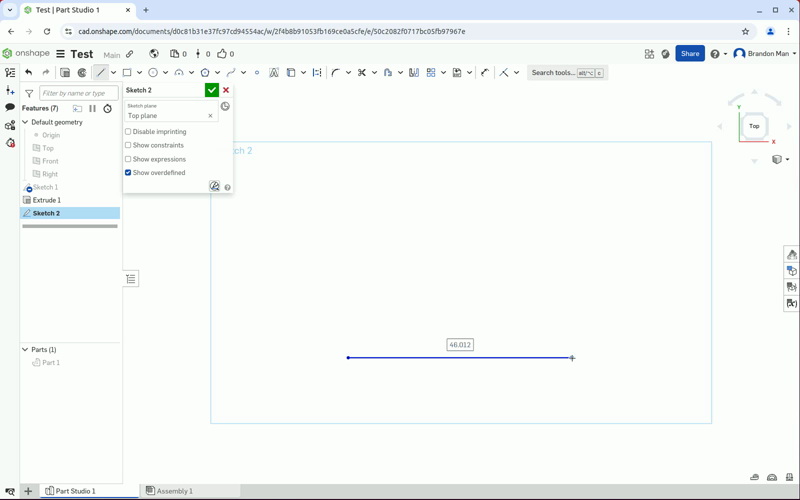
mouse_move(589, 357)
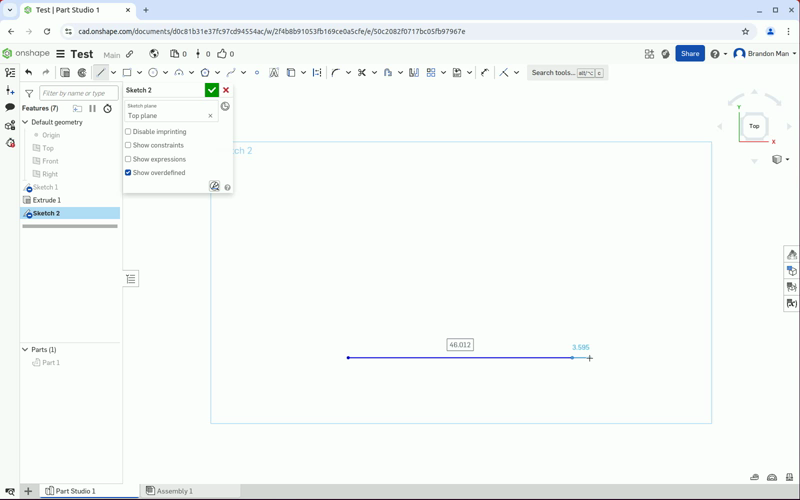
mouse_move(572, 320)
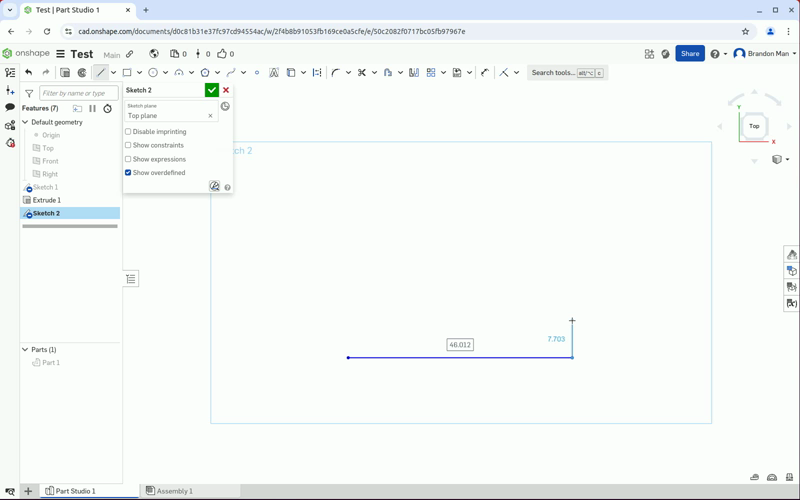
click(572, 320)
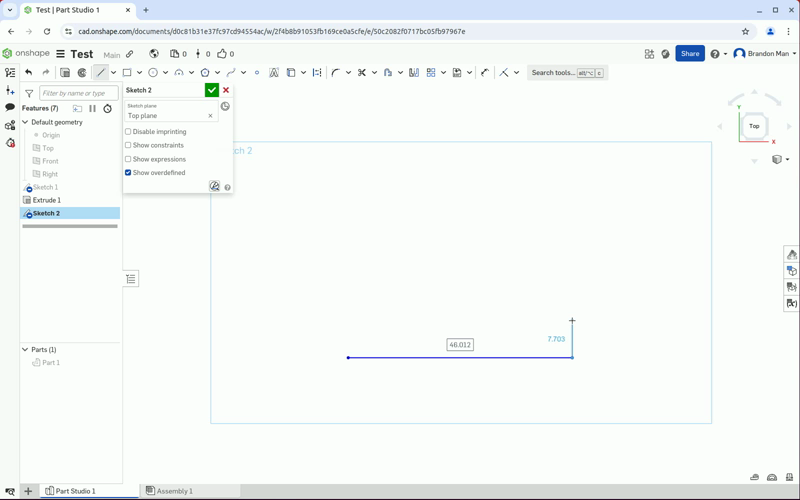
key_up(shift)
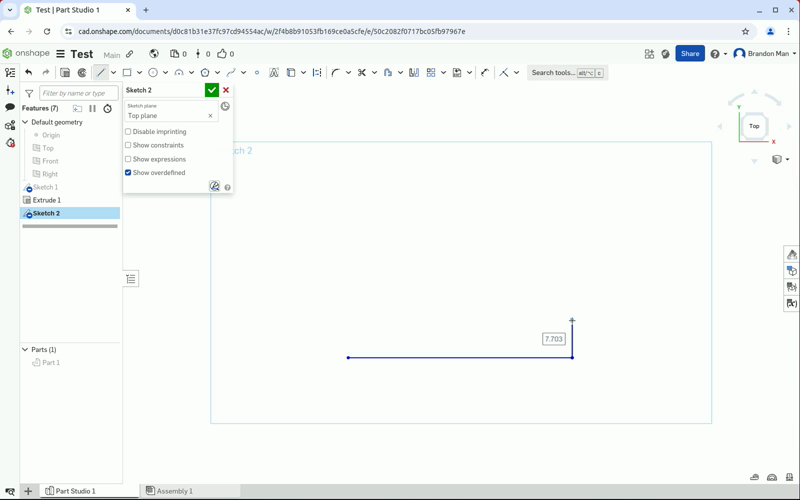
key_down(shift)
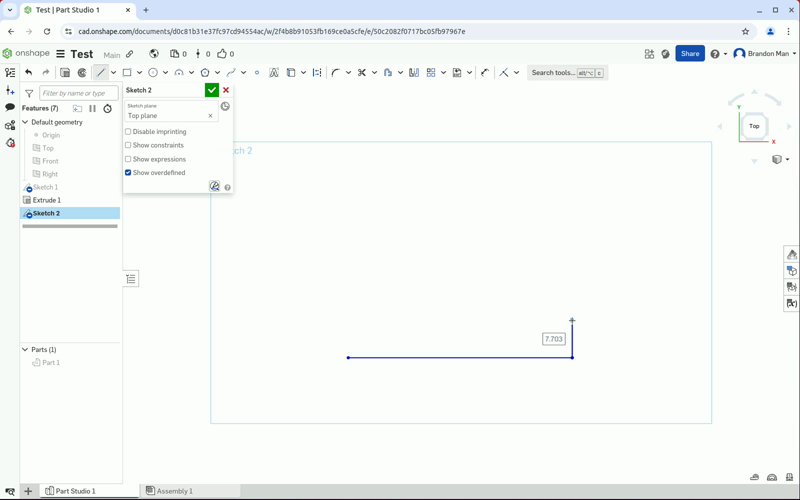
mouse_move(461, 320)
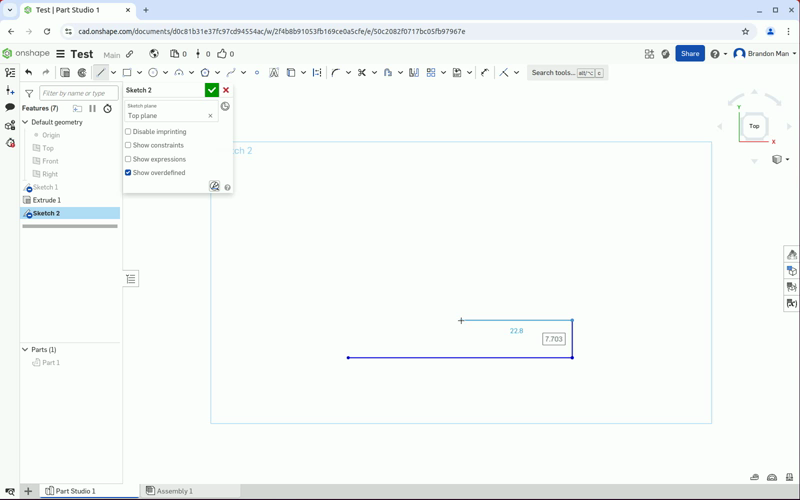
click(461, 320)
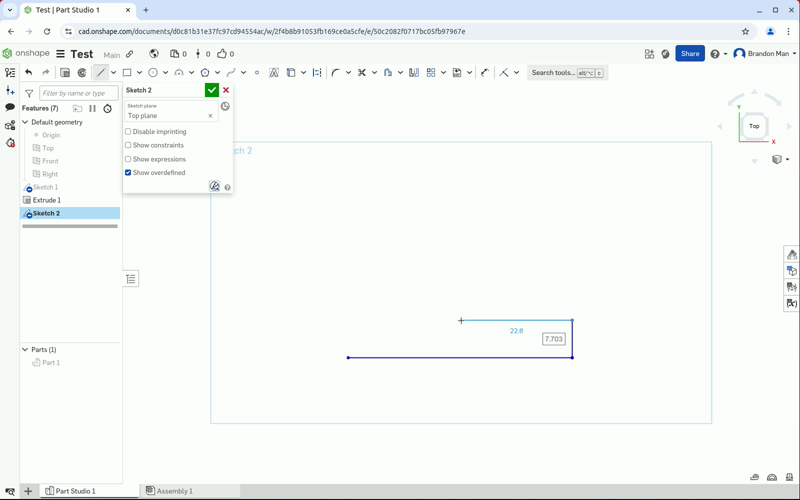
key_up(shift)
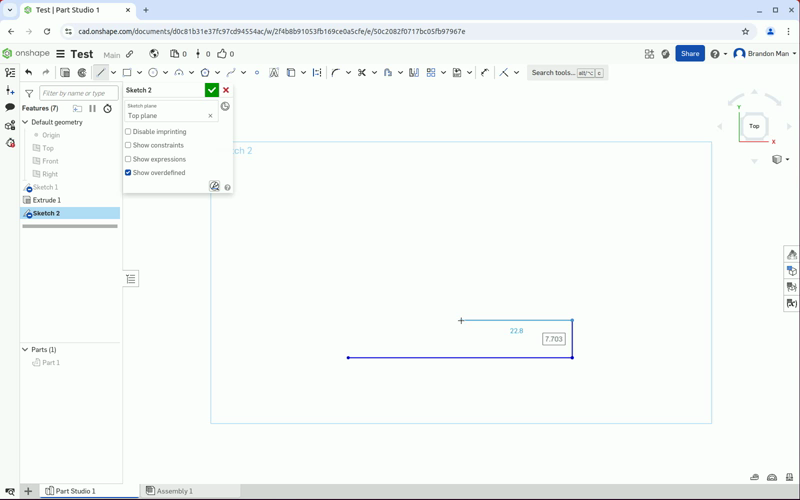
key_down(shift)
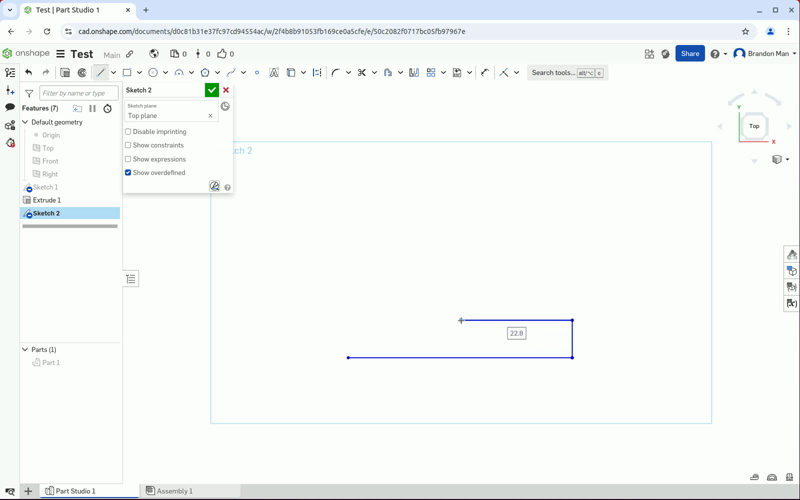
mouse_move(386, 320)
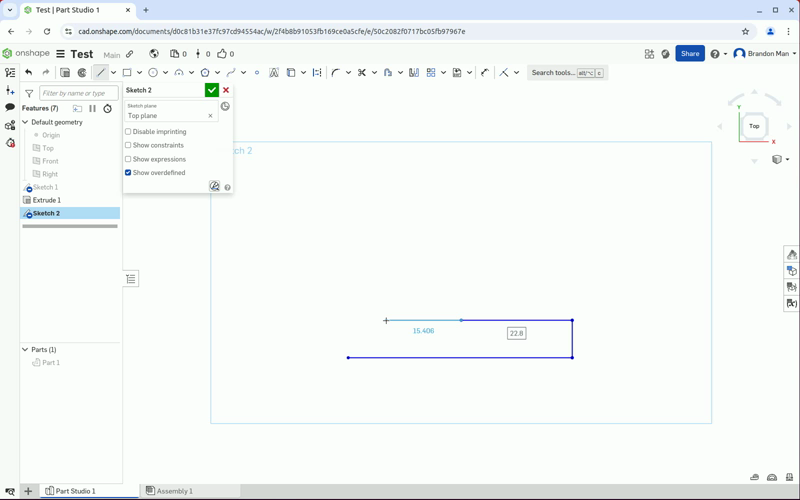
click(386, 320)
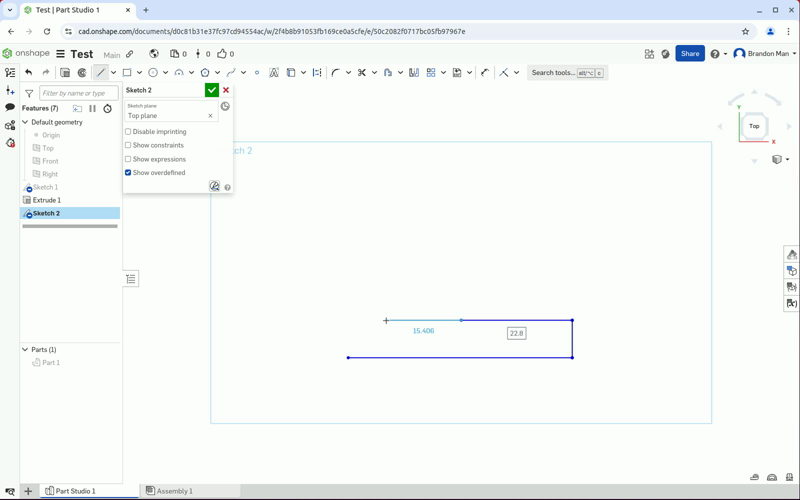
key_up(shift)
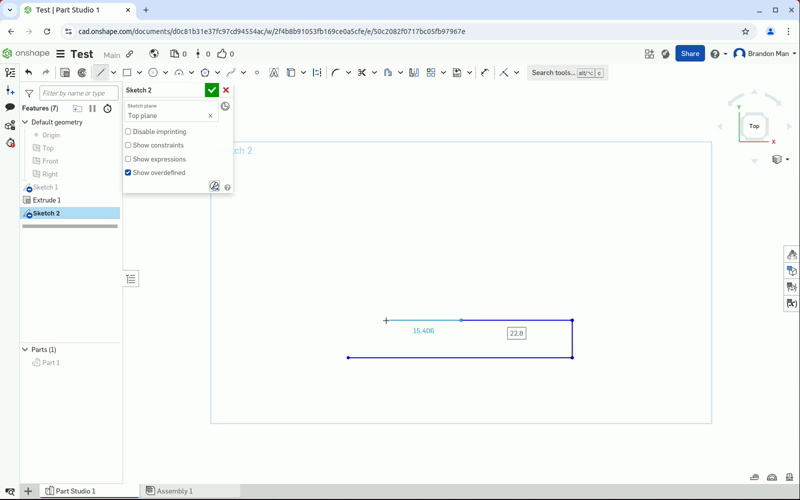
key_down(shift)
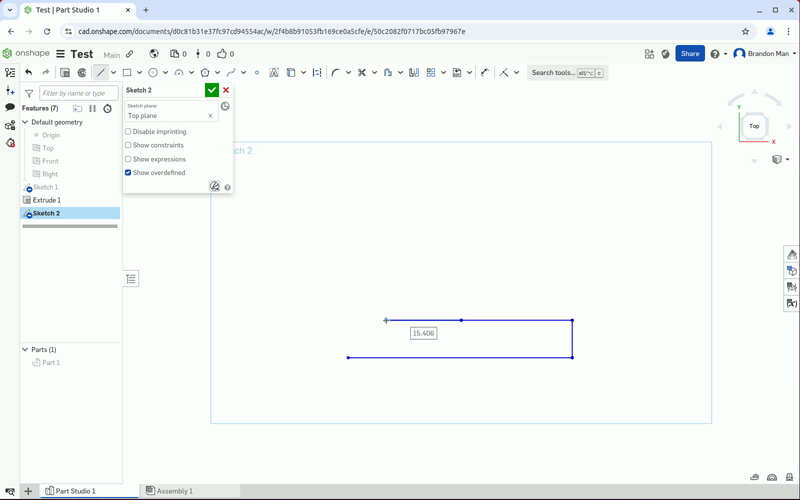
mouse_move(416, 320)
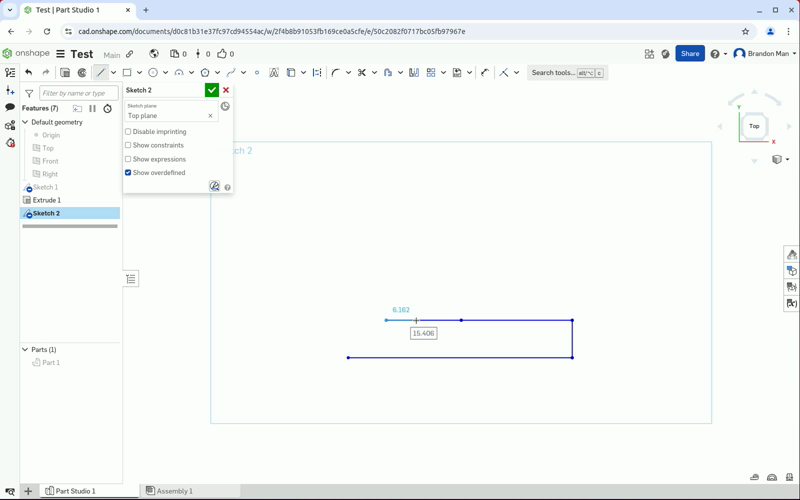
mouse_move(386, 282)
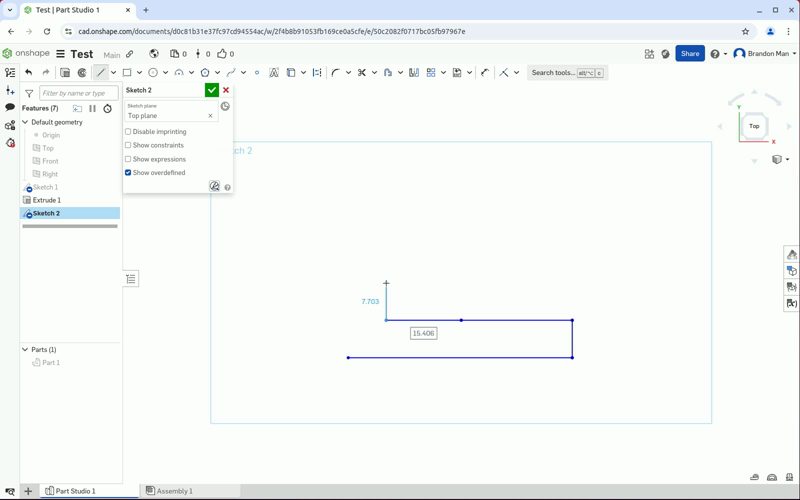
click(386, 282)
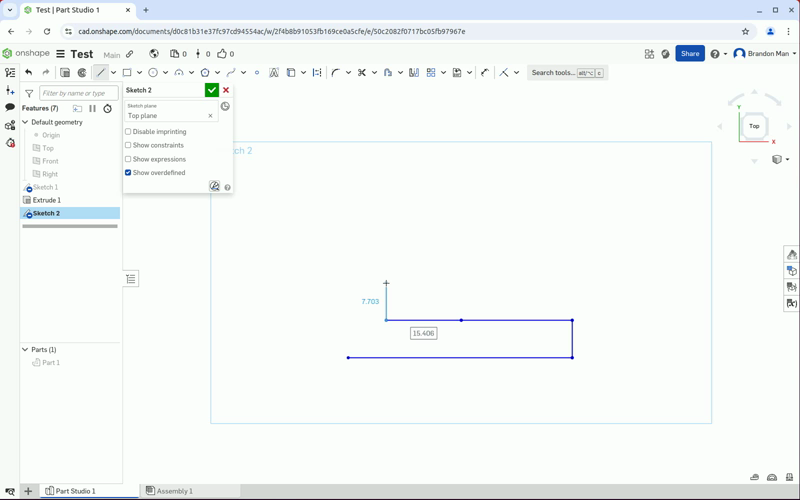
key_up(shift)
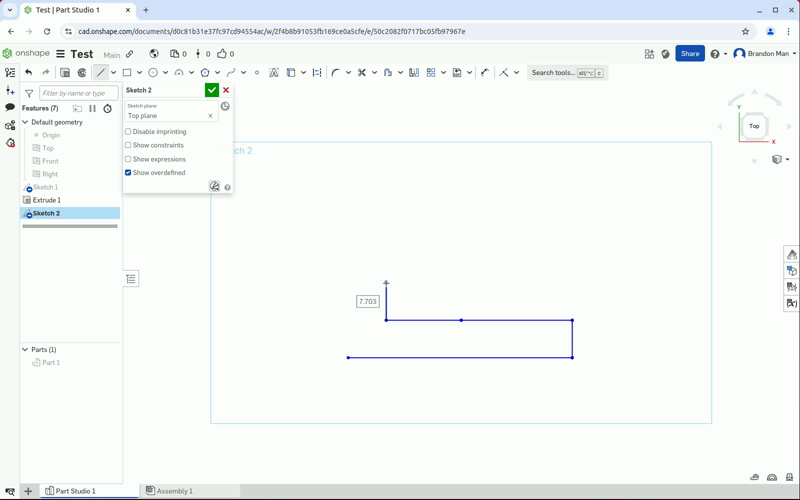
key_down(shift)
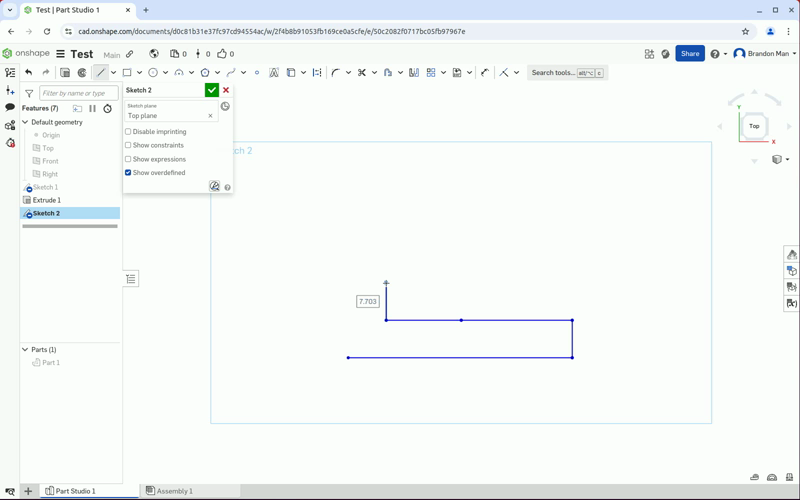
mouse_move(416, 282)
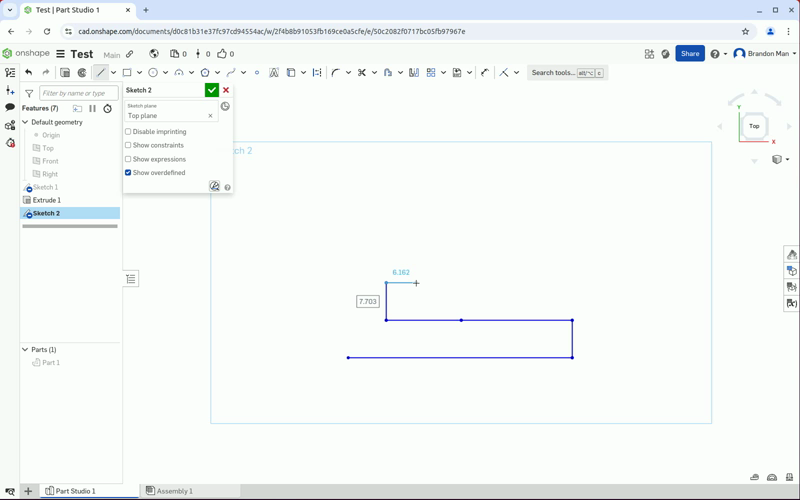
mouse_move(386, 244)
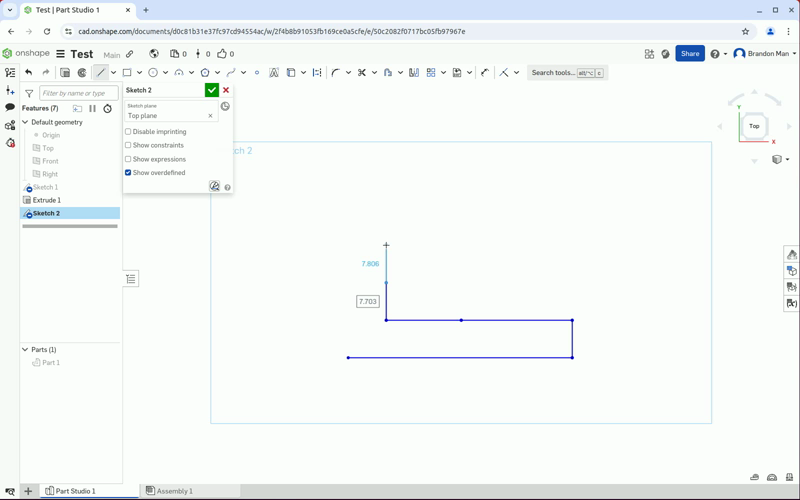
click(386, 244)
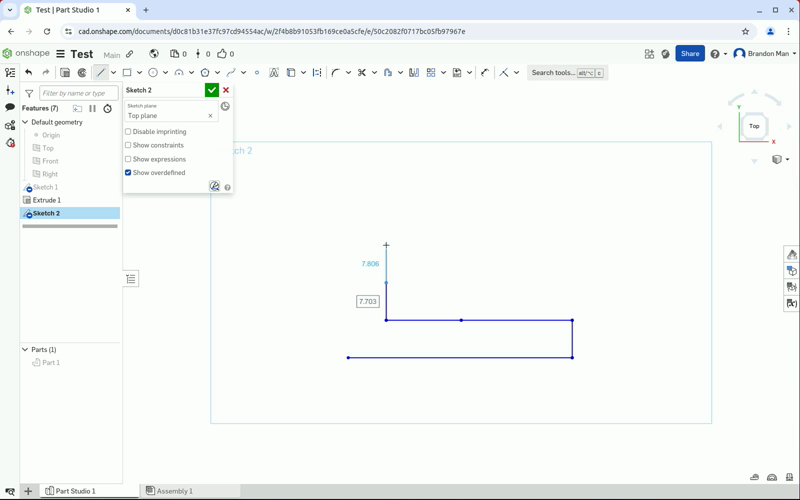
key_up(shift)
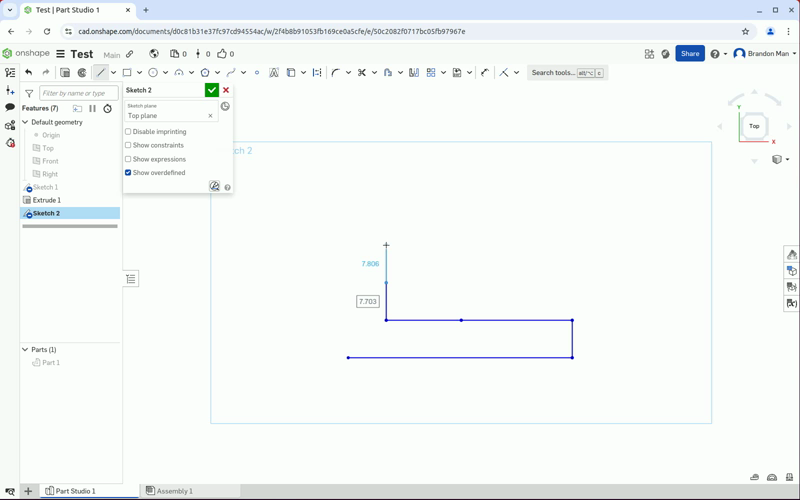
key_down(shift)
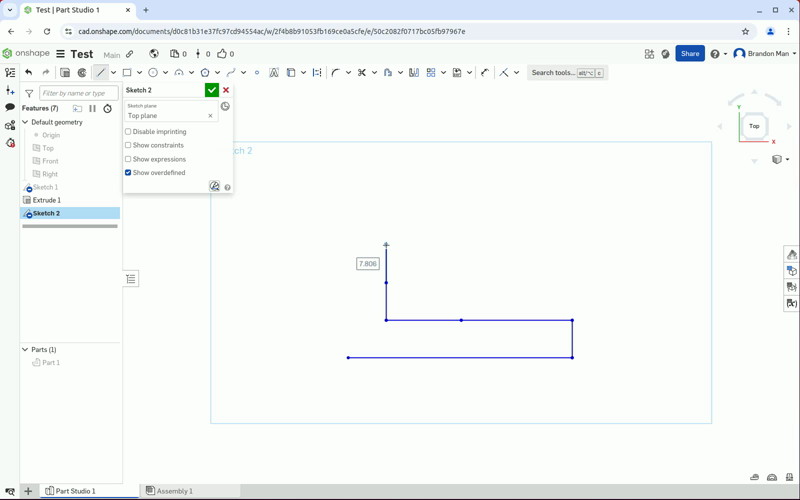
mouse_move(416, 244)
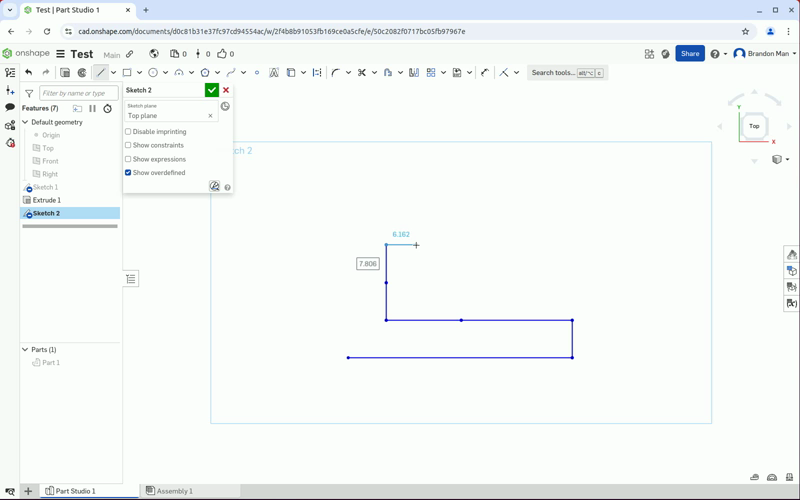
mouse_move(348, 244)
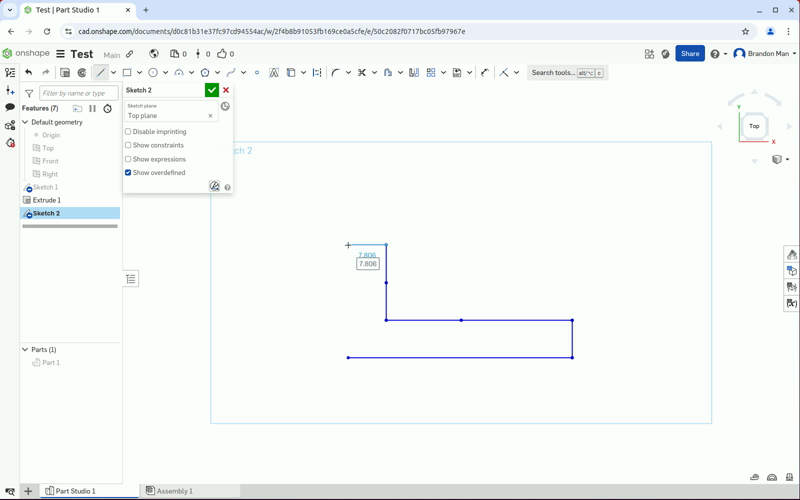
click(348, 244)
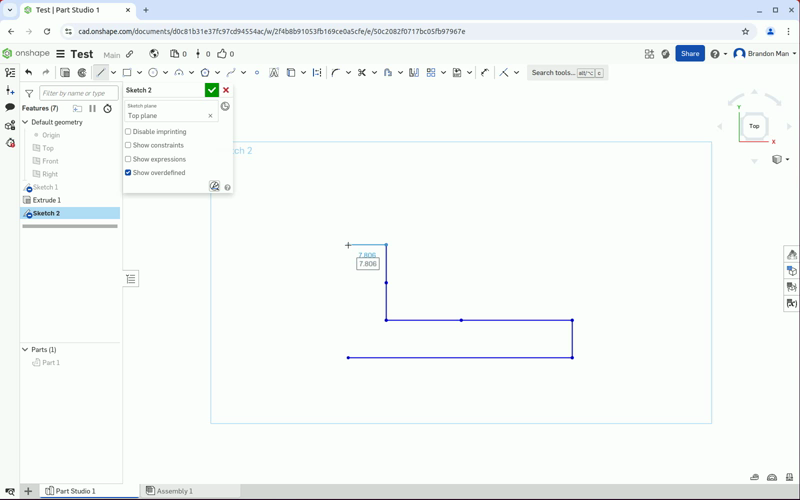
key_up(shift)
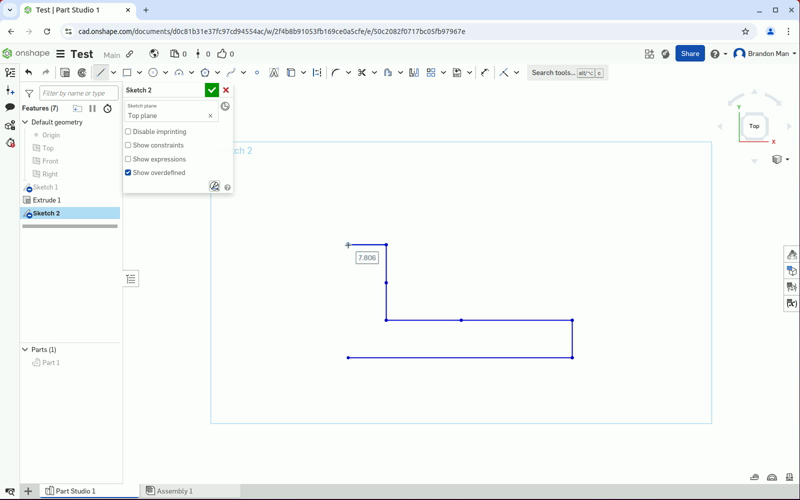
key_down(shift)
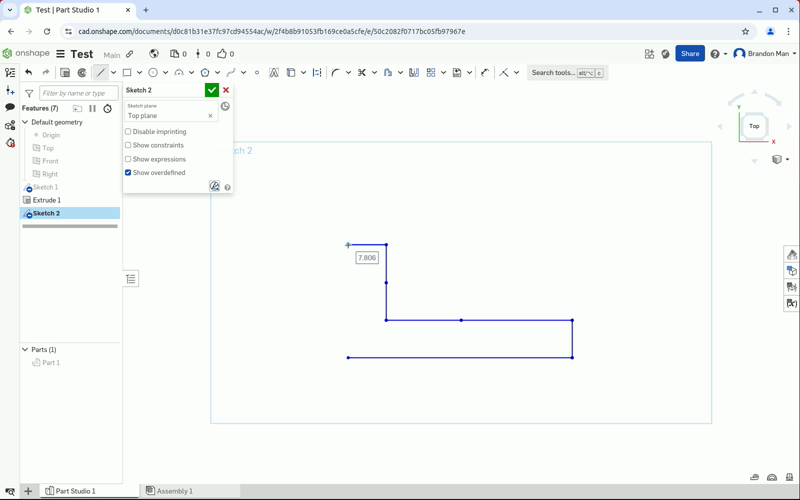
mouse_move(348, 357)
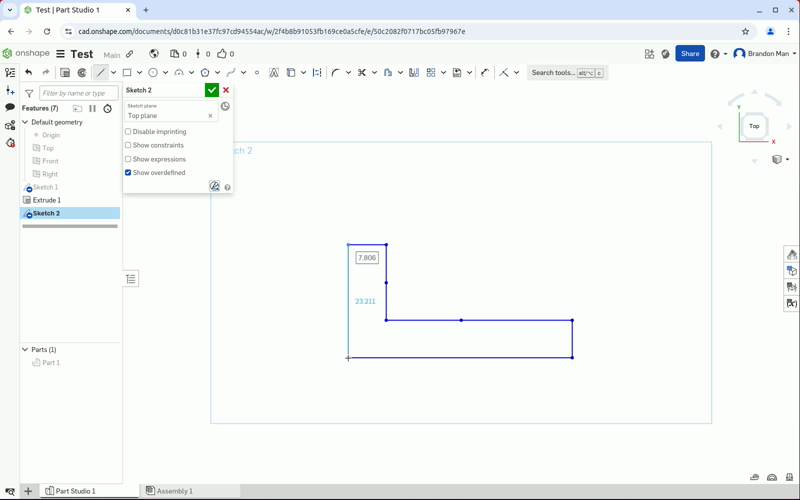
key_up(shift)
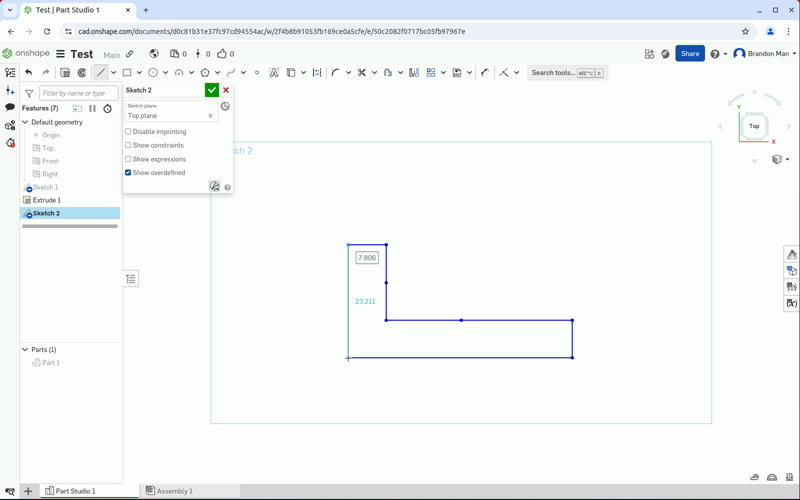
click(348, 357)
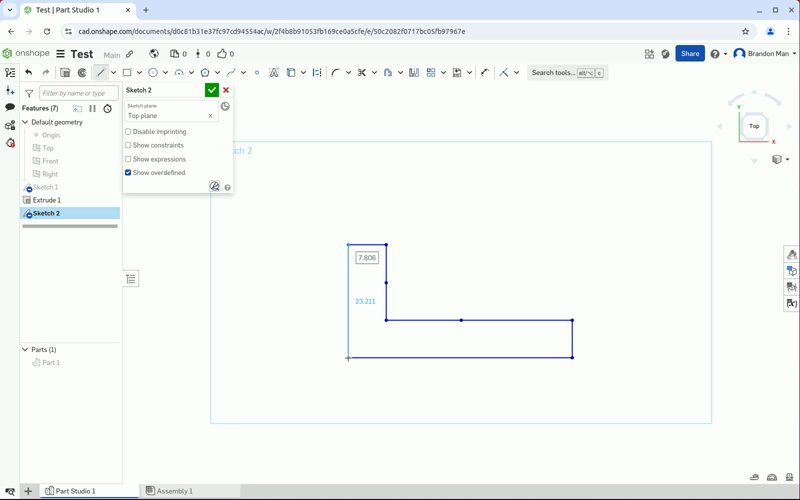
key(esc)
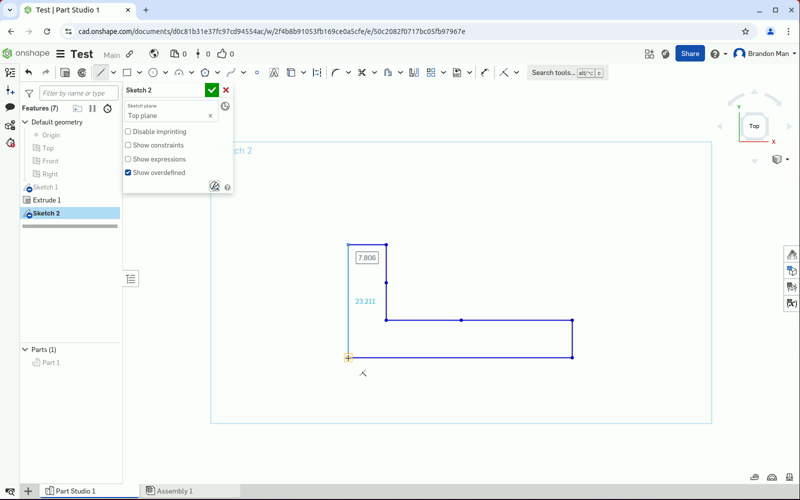
mouse_move(510, 333)
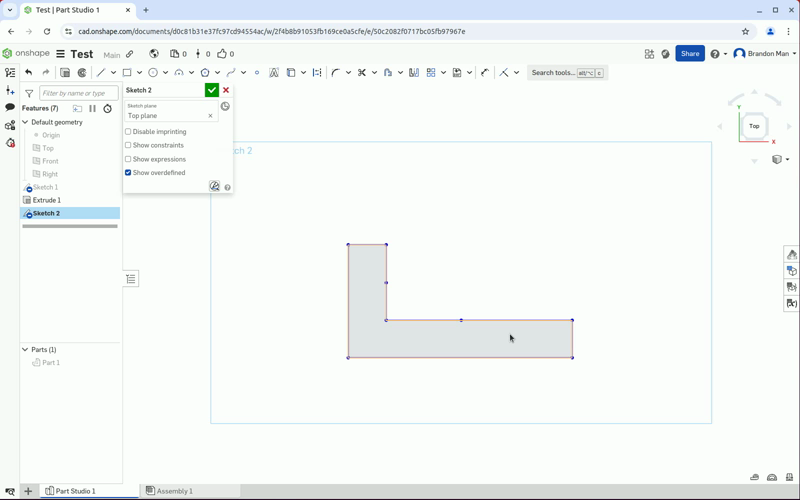
click(510, 333)
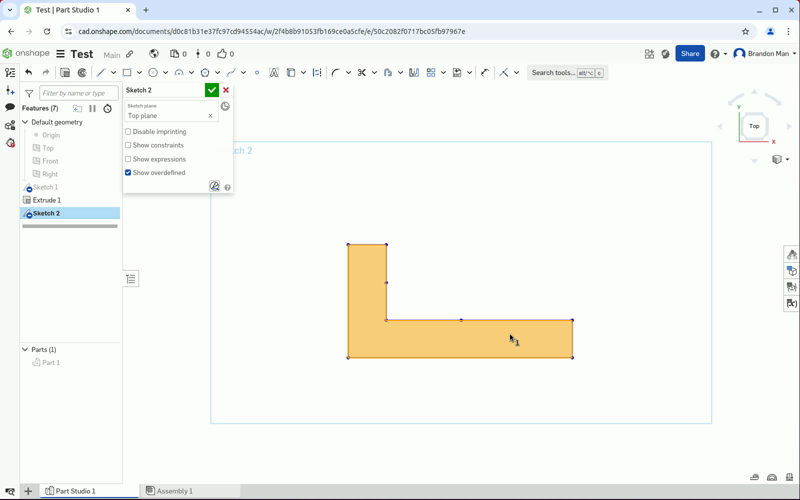
mouse_move(73, 352)
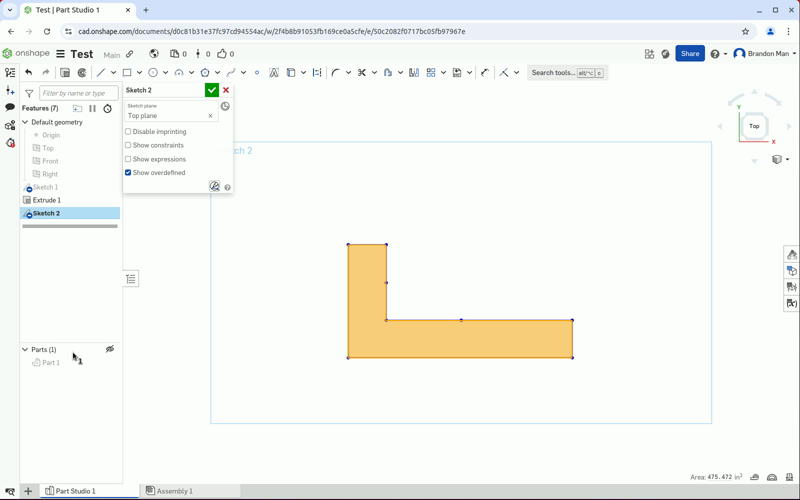
key(shift+y)
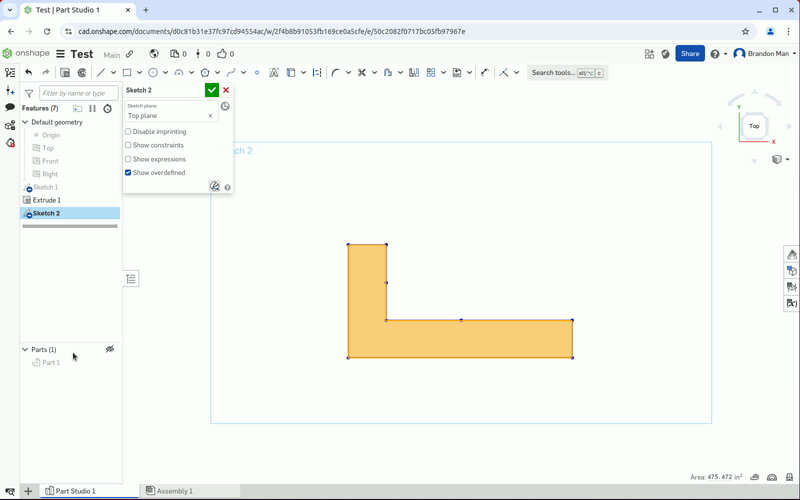
key(shift+e)
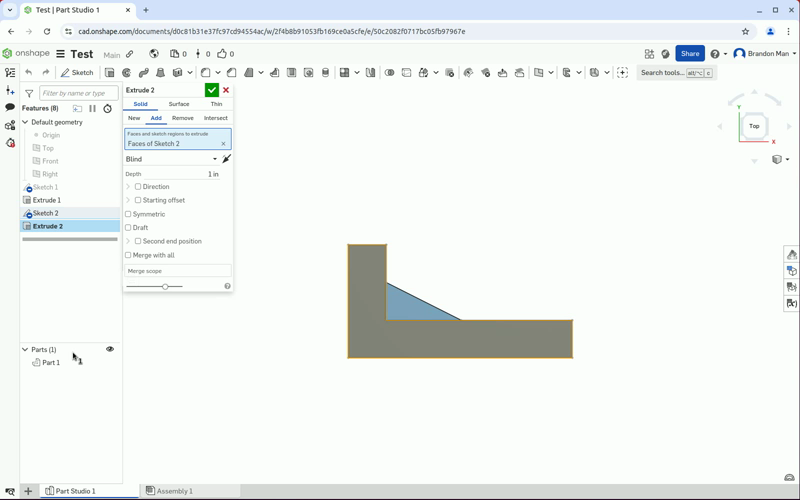
mouse_move(143, 106)
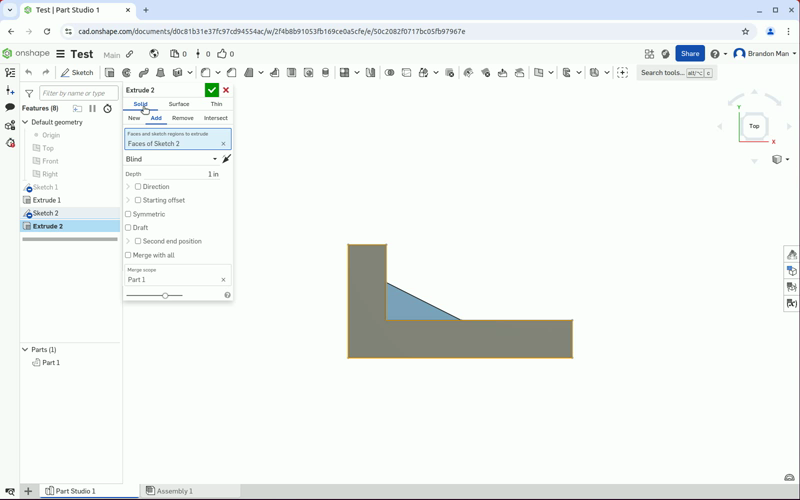
click(143, 106)
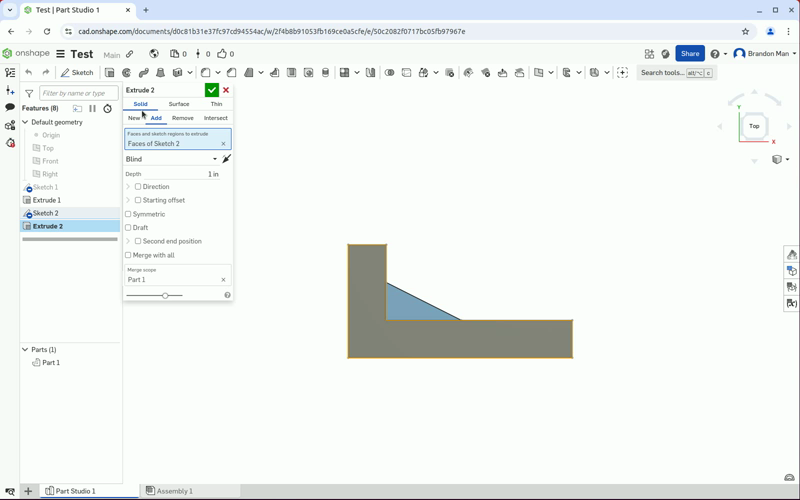
mouse_move(137, 120)
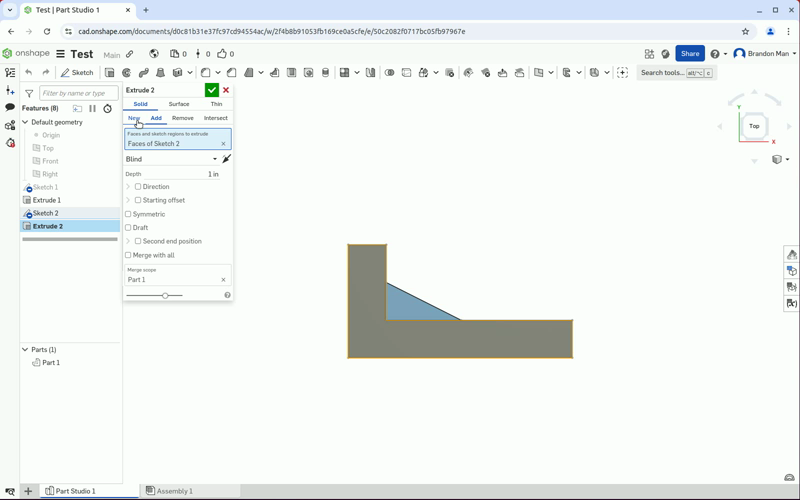
click(137, 120)
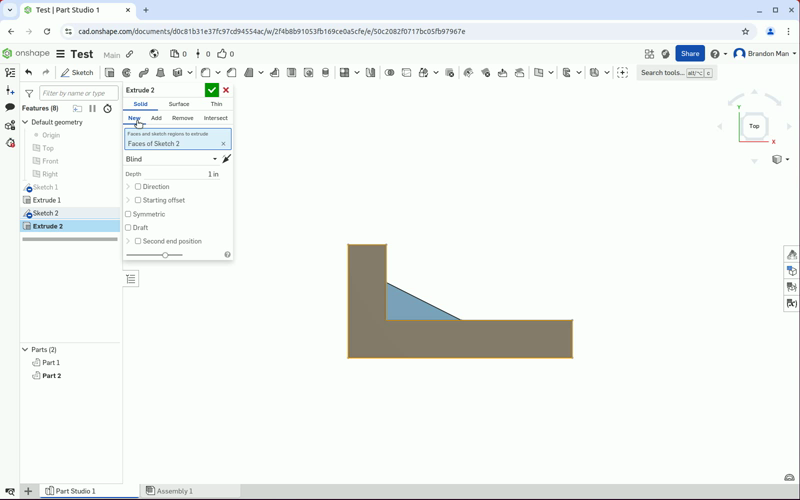
key(tab, 4)
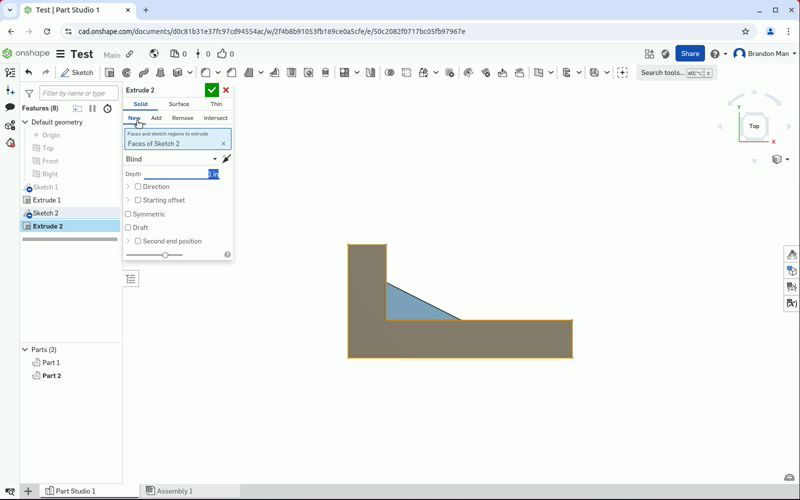
text(15.405)
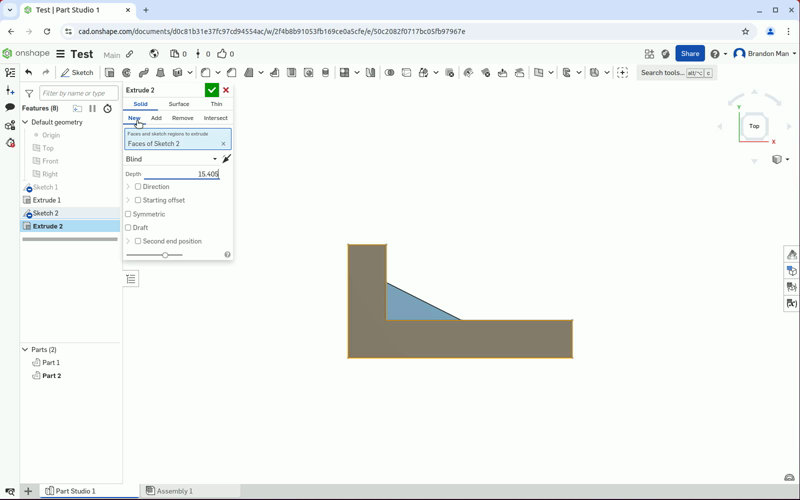
key(enter)
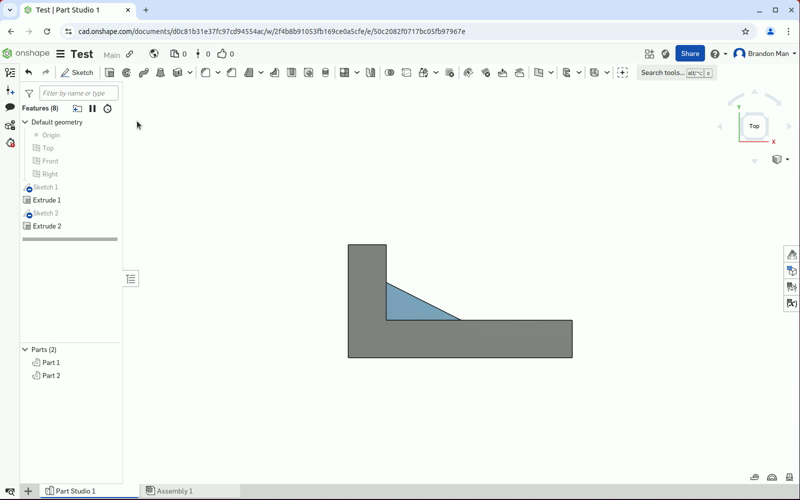
key(shift+h)
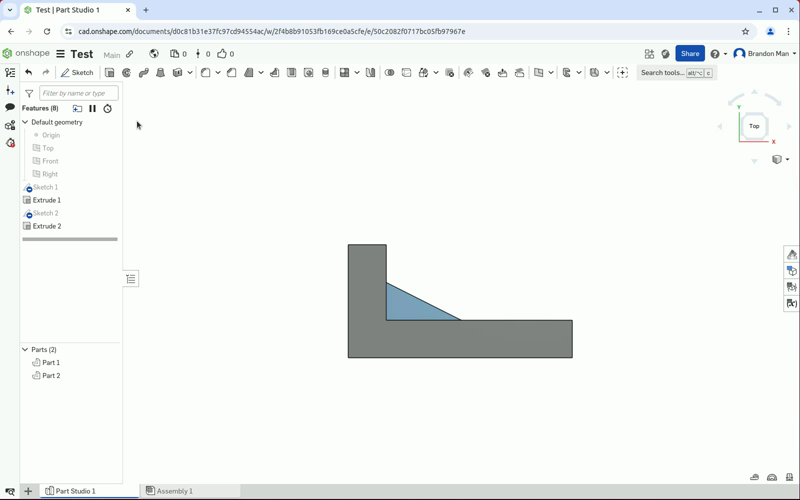
key(shift+h)
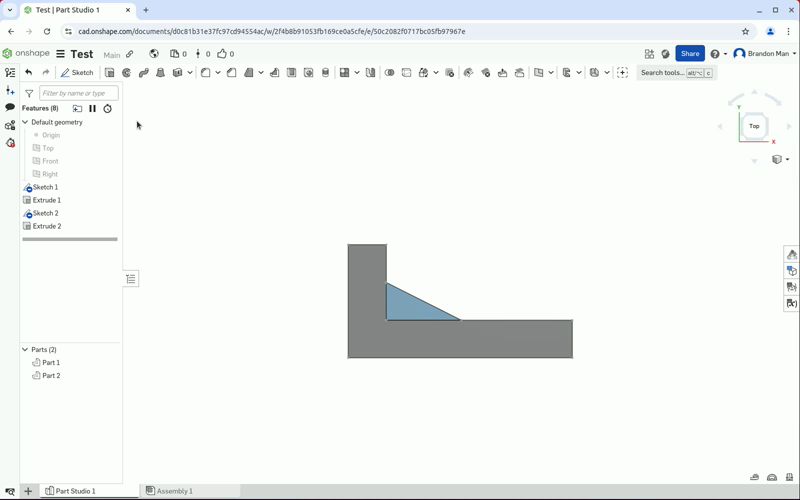
key(shift+7)
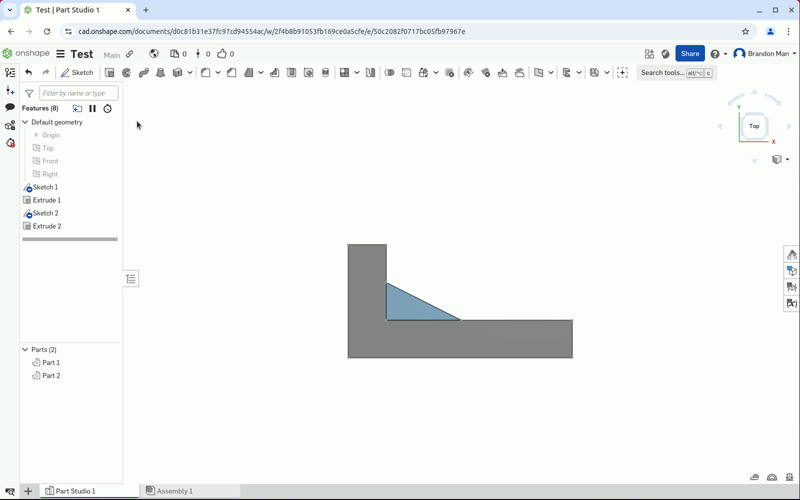
key(up, 3)
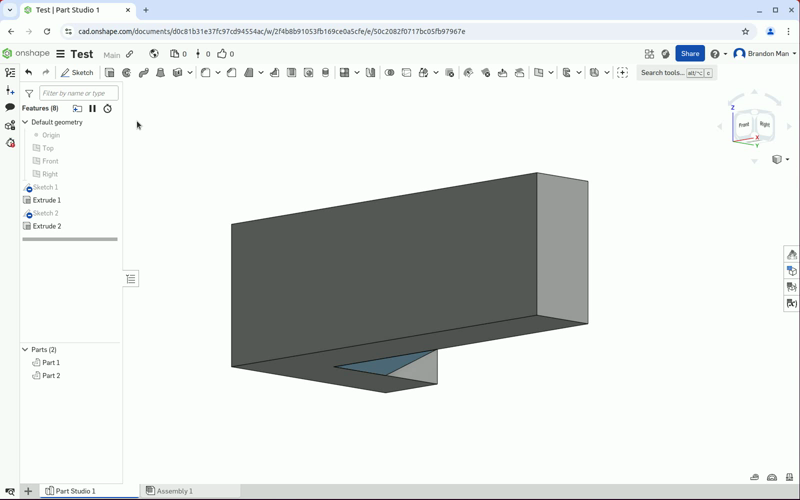
key(left, 3)
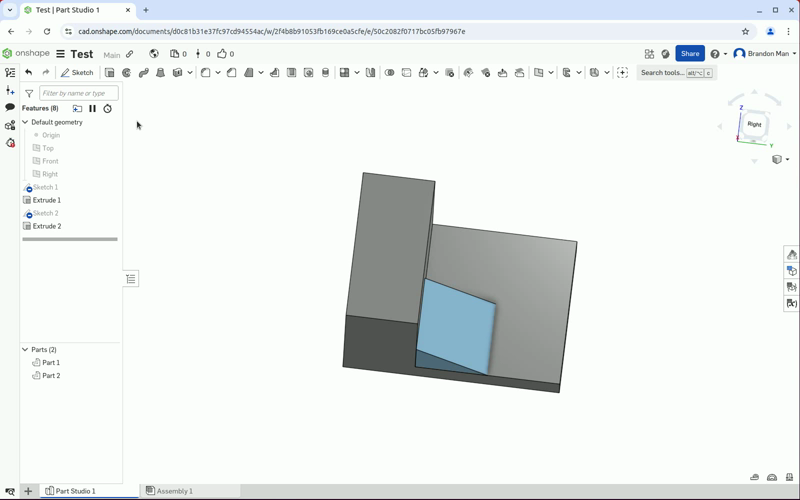
key(right, 3)
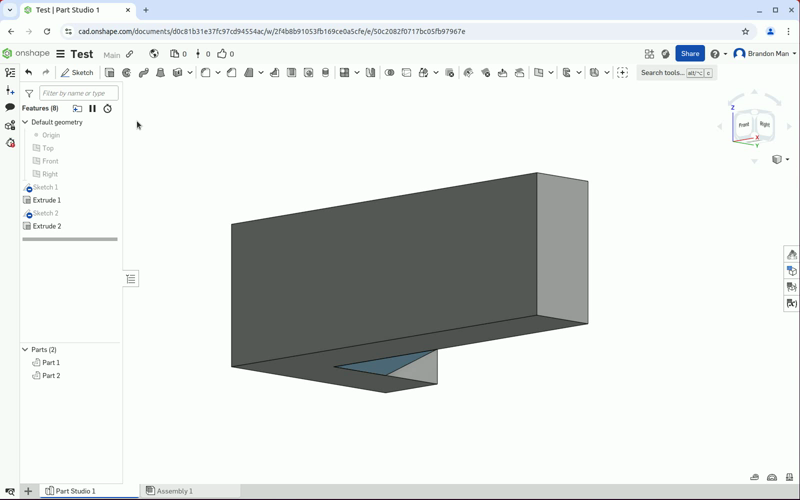
key(down, 3)
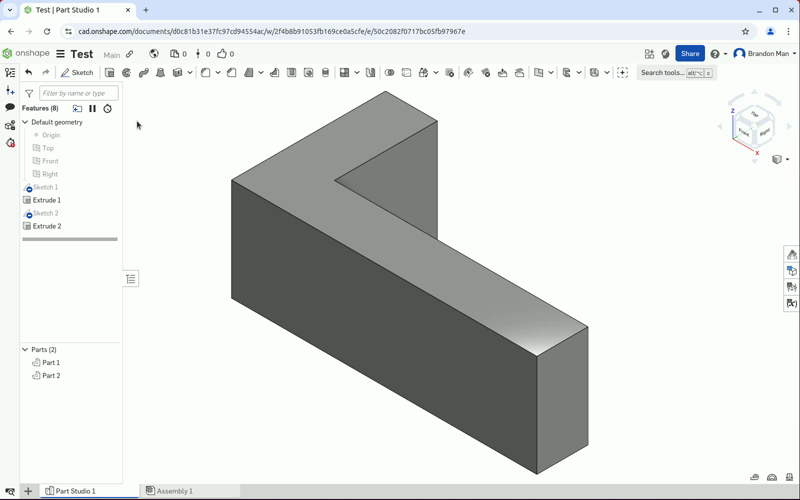
mouse_move(73, 189)
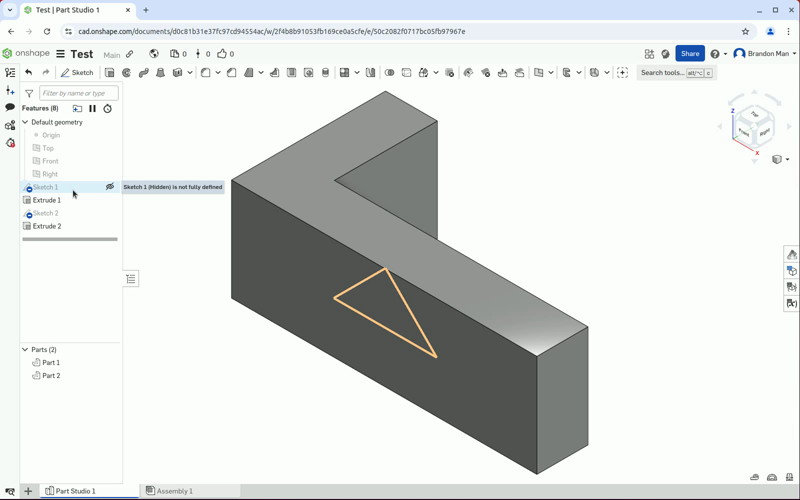
click(73, 189)